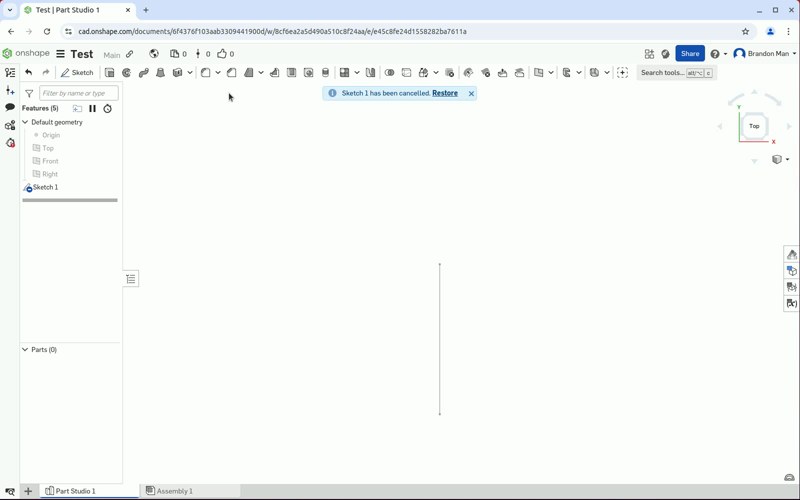
key(shift+h)
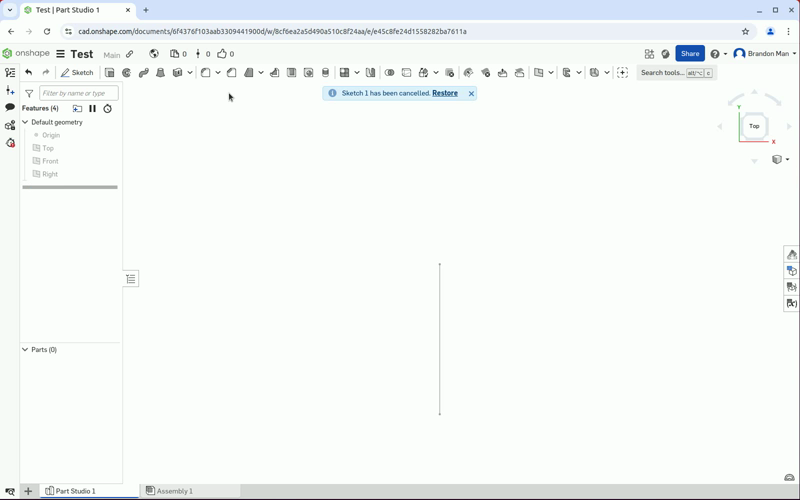
key(shift+s)
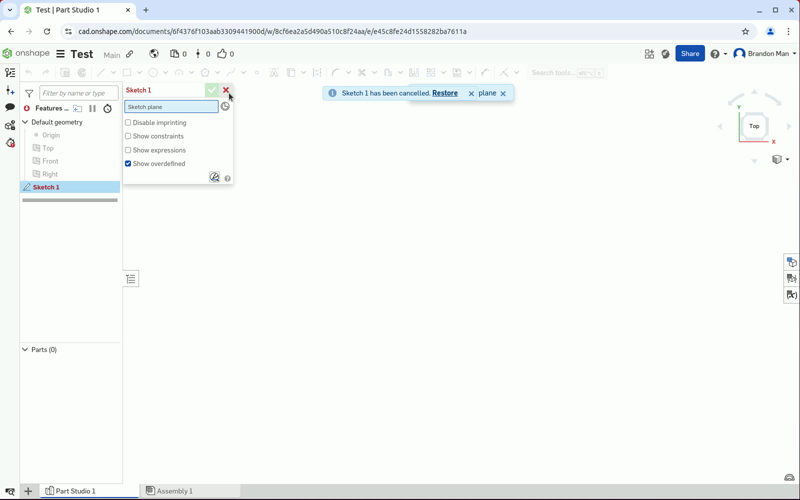
mouse_move(73, 150)
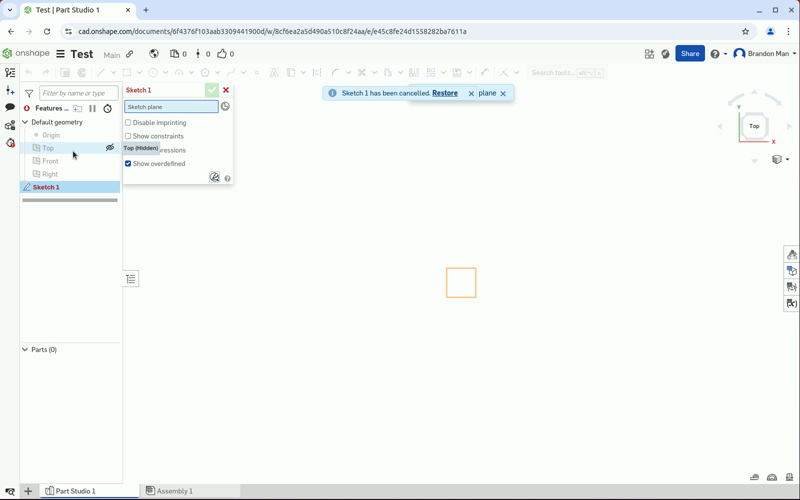
click(73, 150)
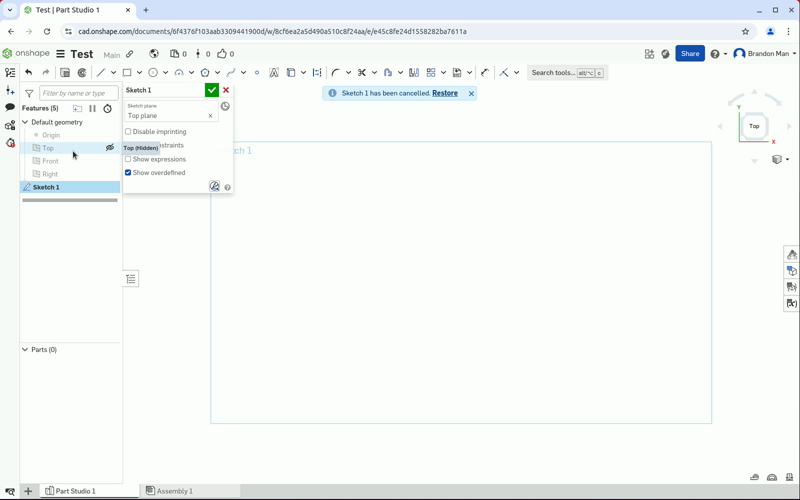
mouse_move(73, 352)
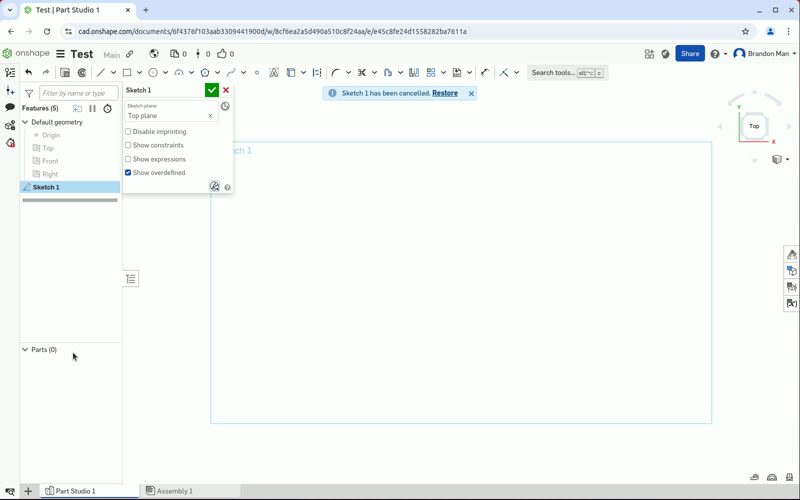
key(y)
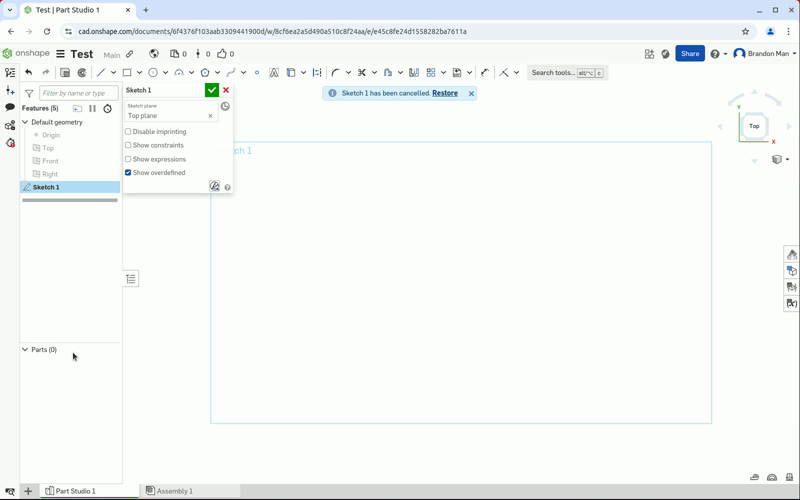
key(l)
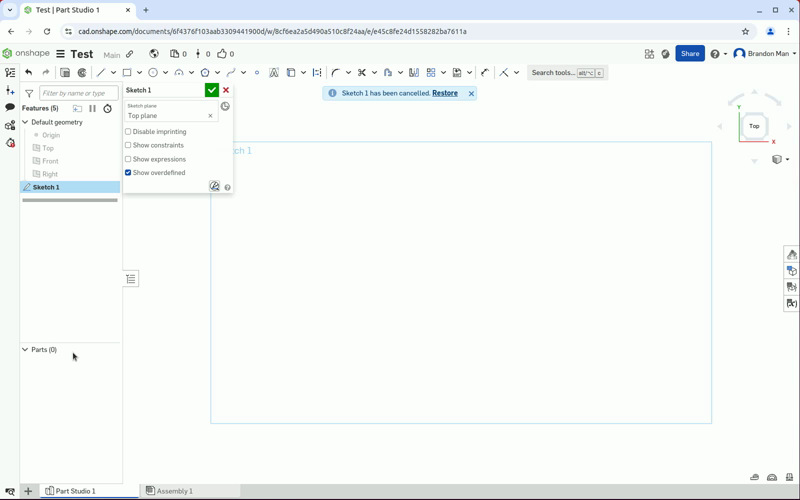
key_down(shift)
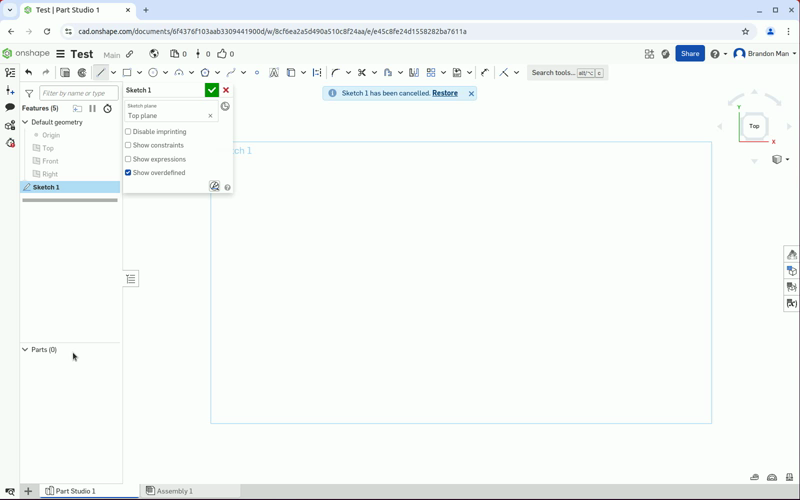
mouse_move(356, 363)
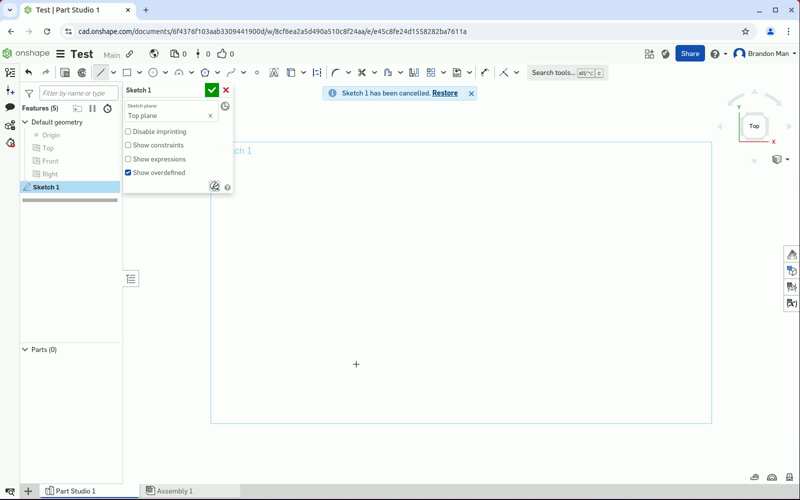
click(356, 363)
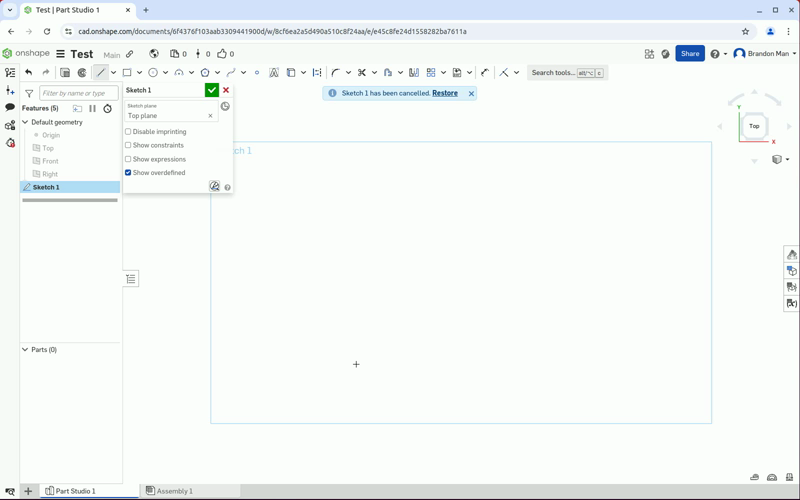
key_up(shift)
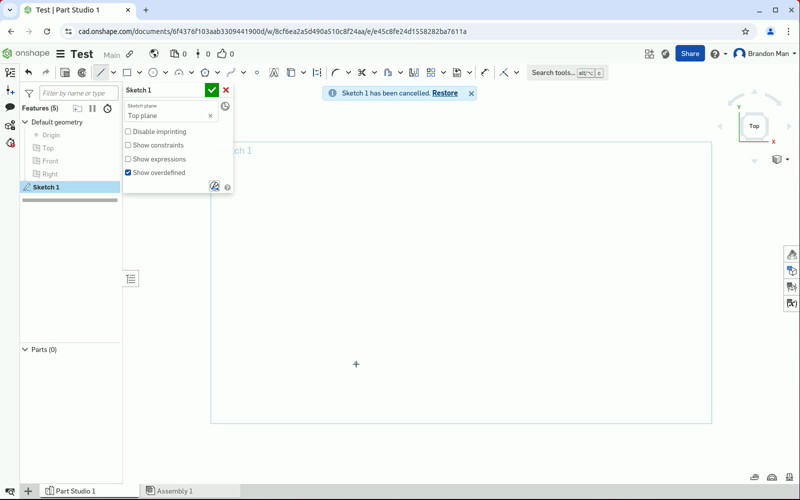
key_down(shift)
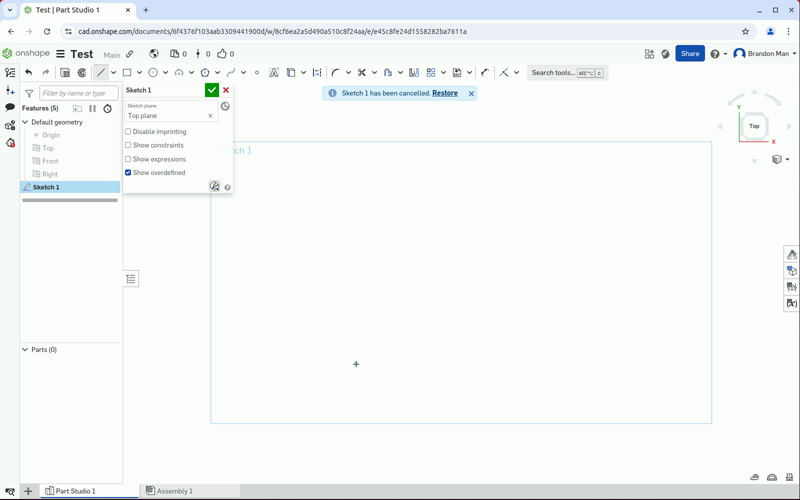
mouse_move(566, 363)
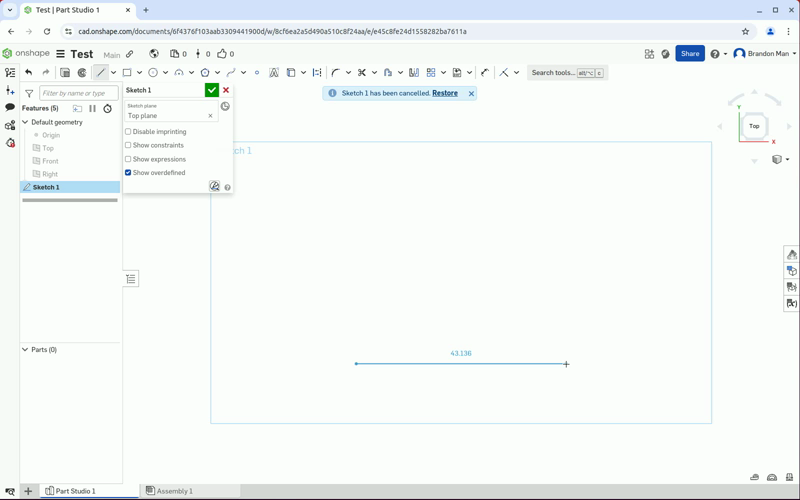
click(566, 363)
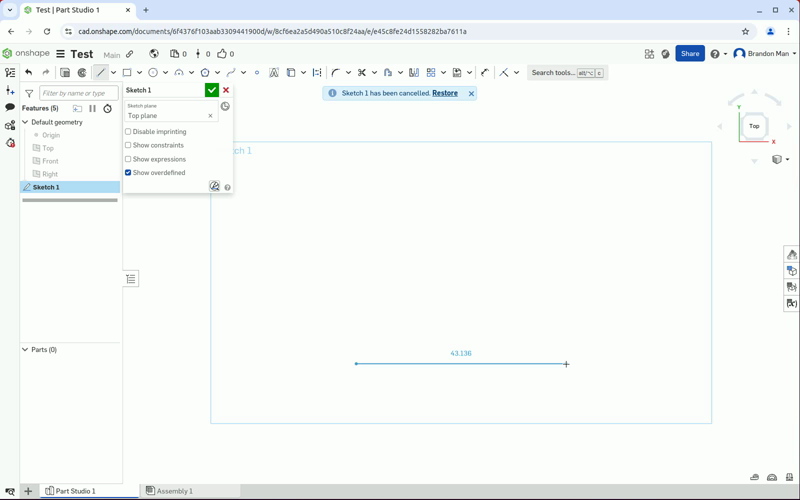
key_up(shift)
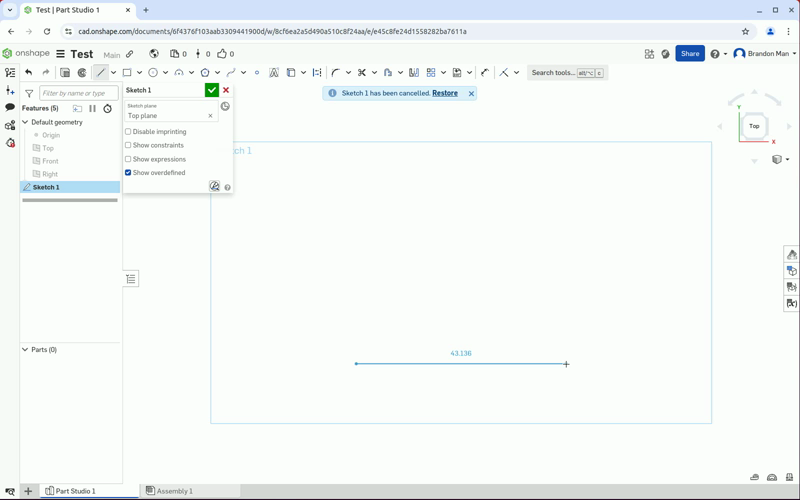
key_down(shift)
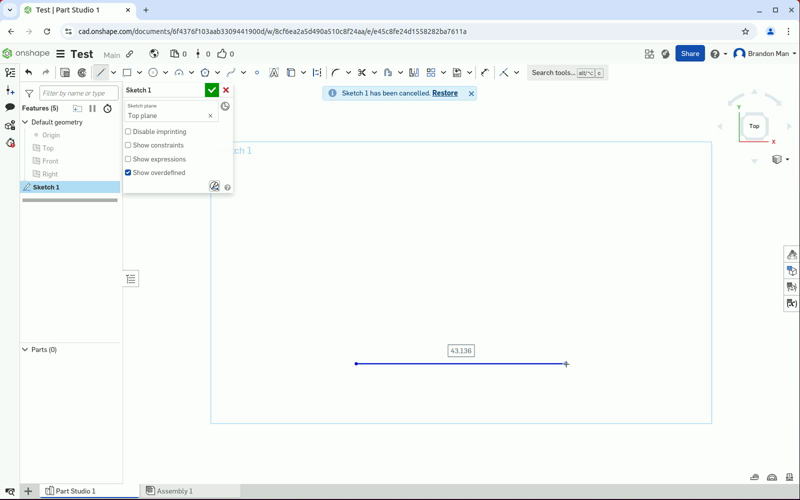
mouse_move(566, 178)
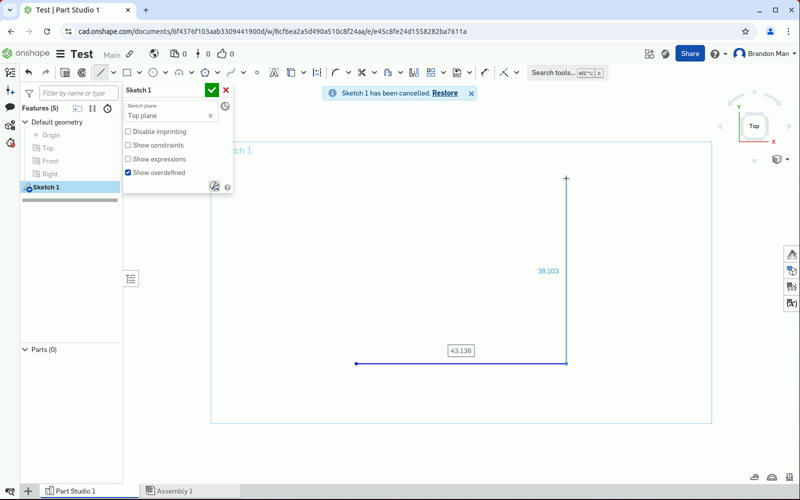
click(566, 178)
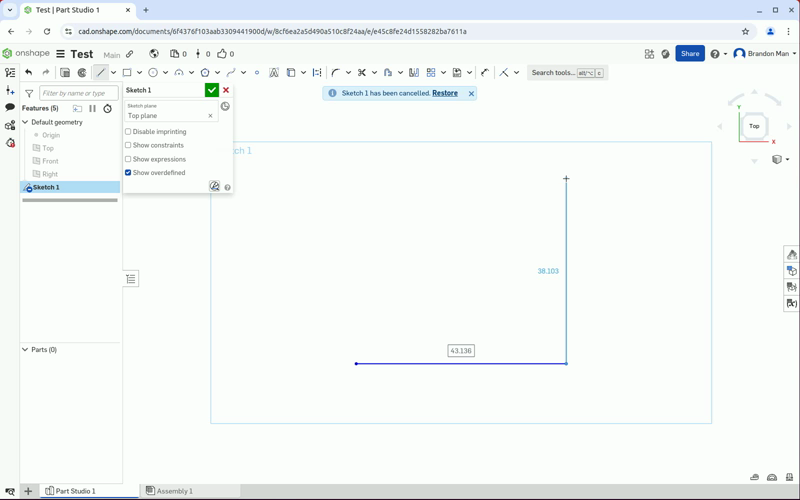
key_up(shift)
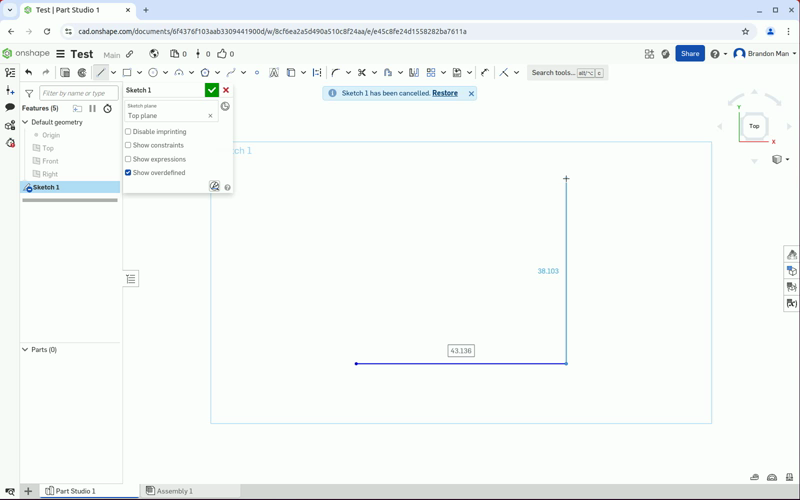
key_down(shift)
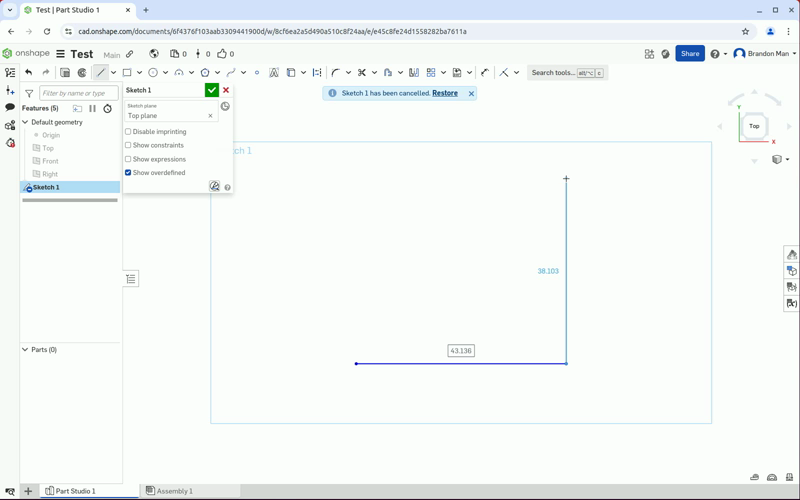
mouse_move(356, 178)
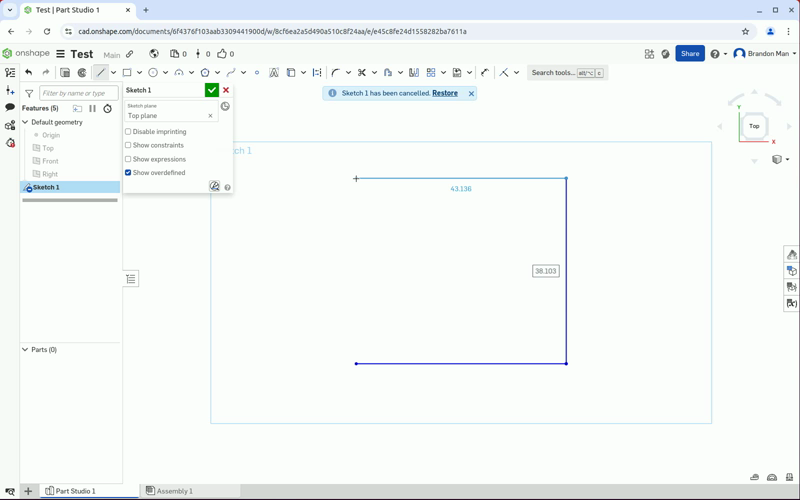
click(356, 178)
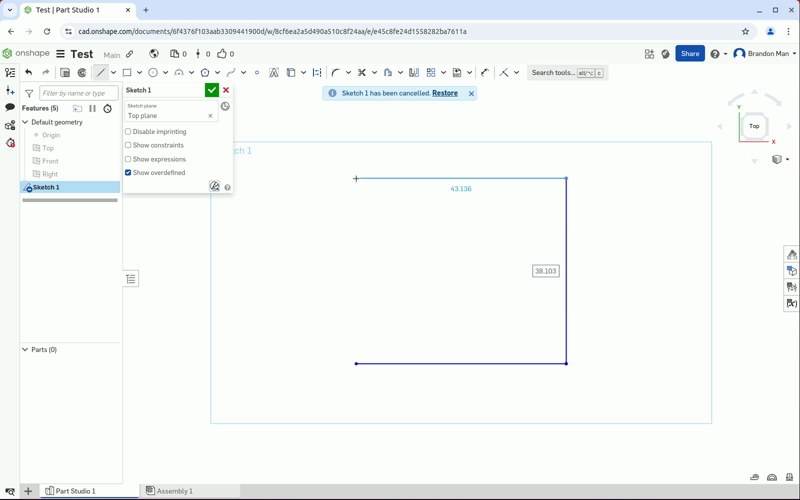
key_up(shift)
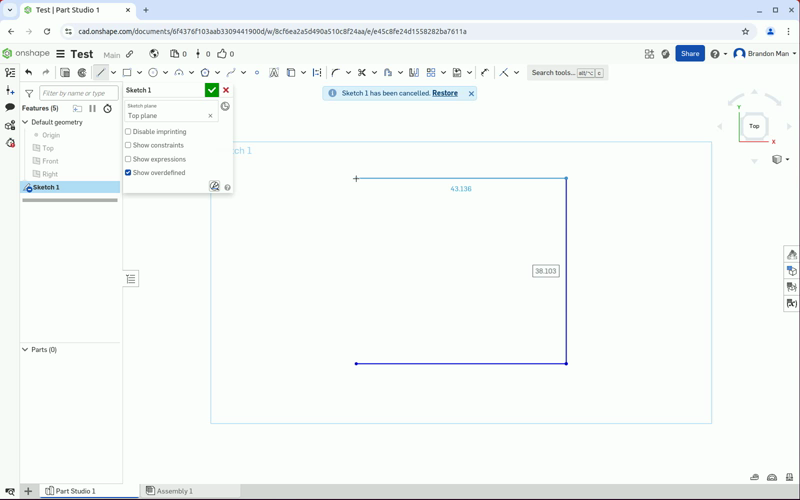
key_down(shift)
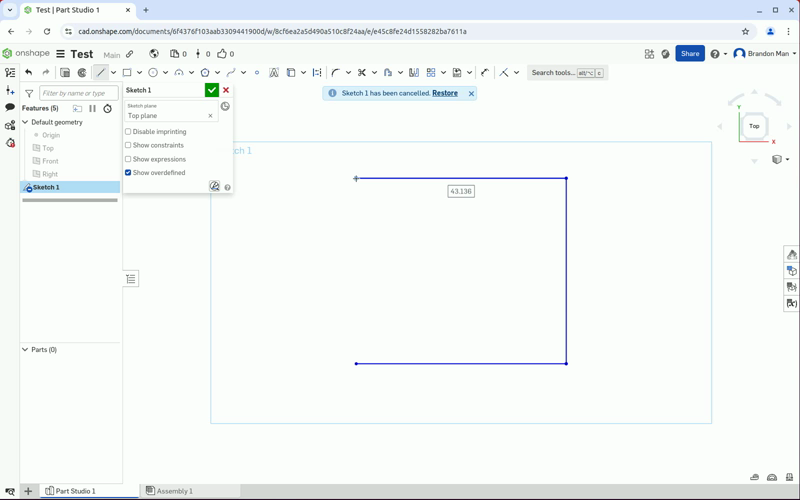
mouse_move(356, 363)
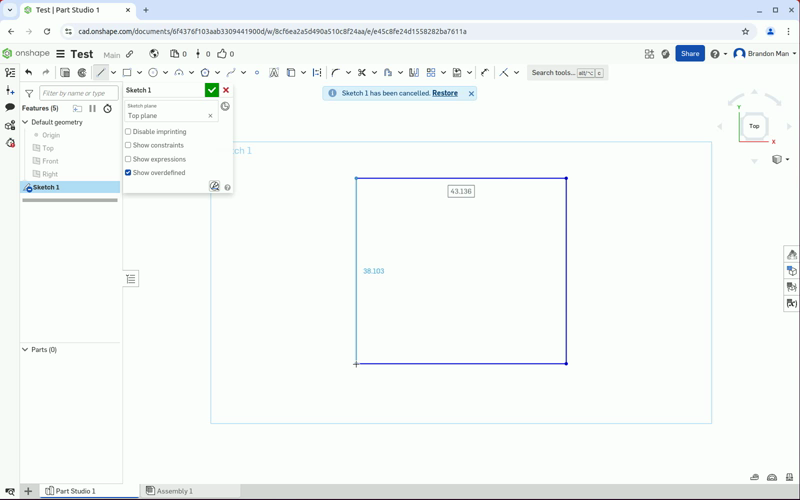
key_up(shift)
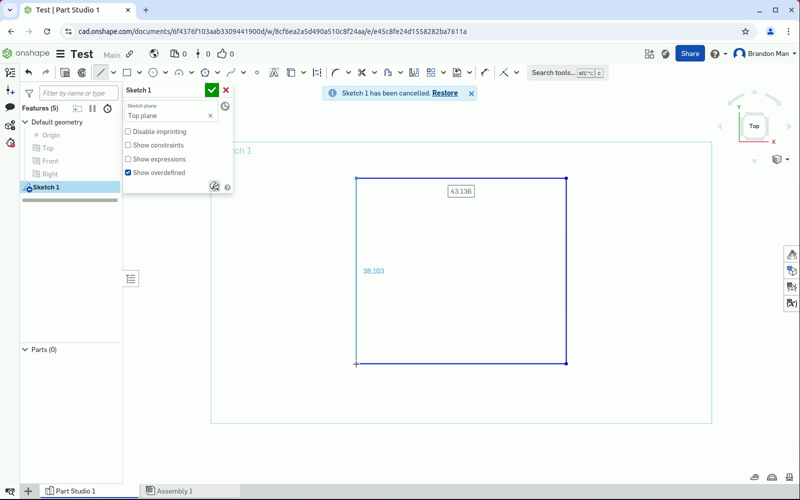
click(356, 363)
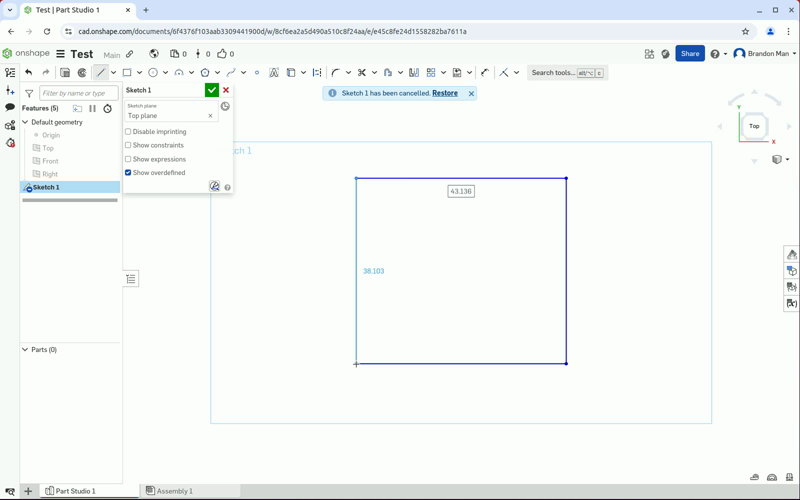
key(esc)
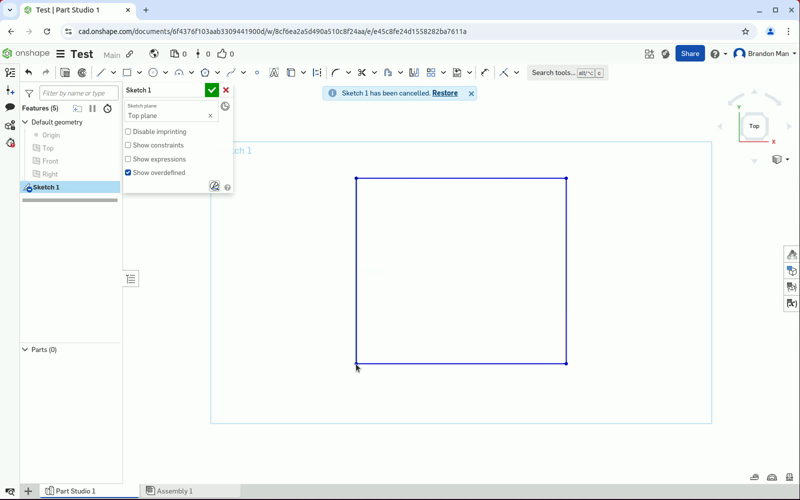
mouse_move(476, 231)
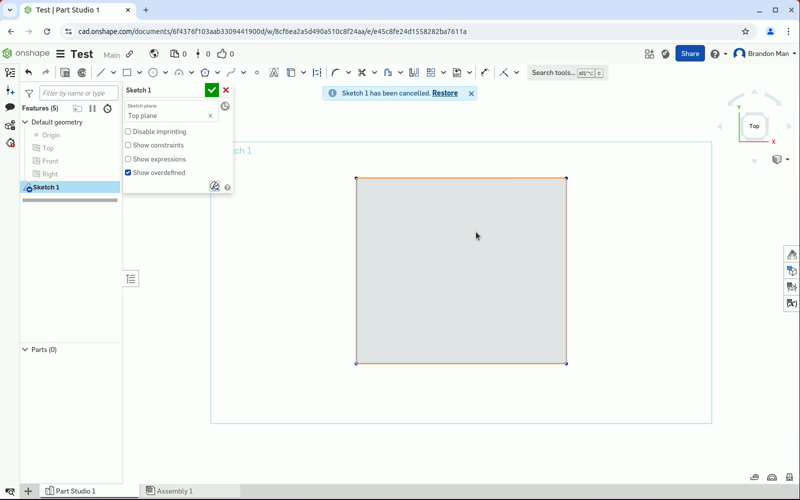
click(476, 231)
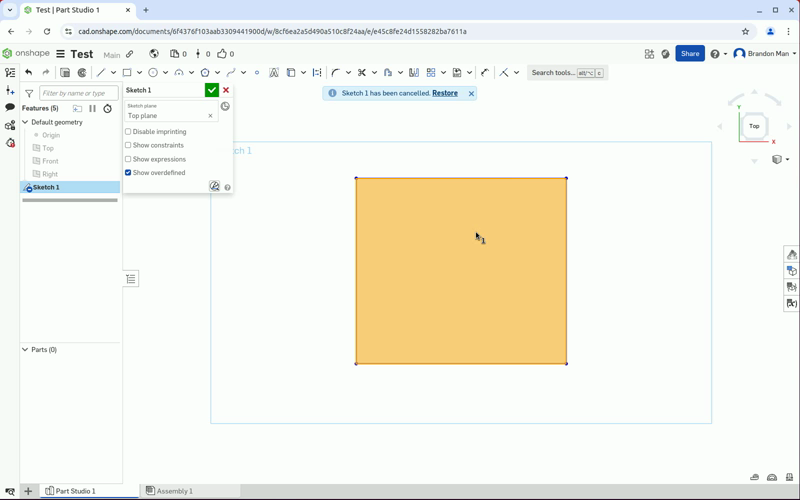
mouse_move(73, 352)
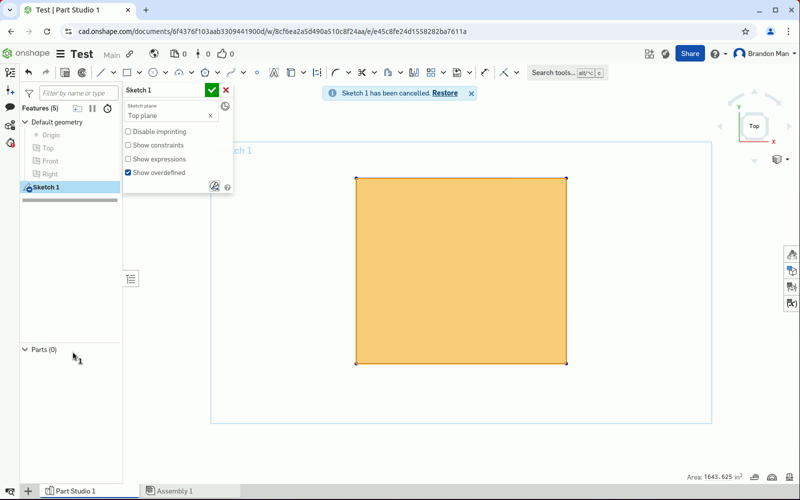
key(shift+y)
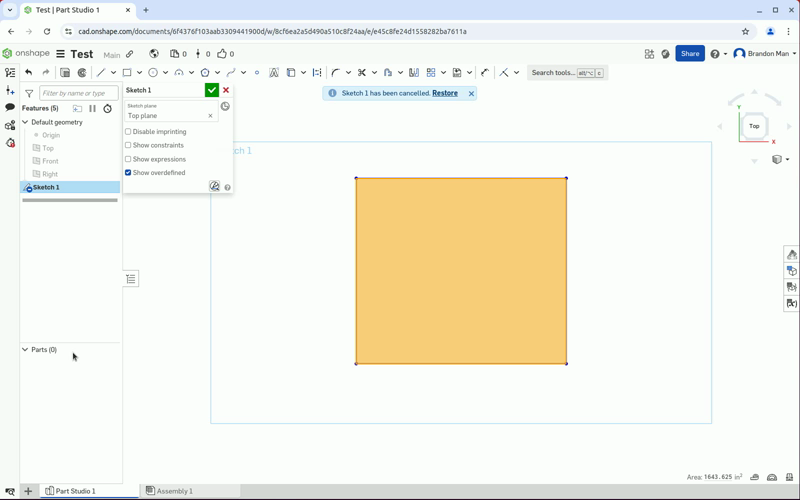
key(shift+e)
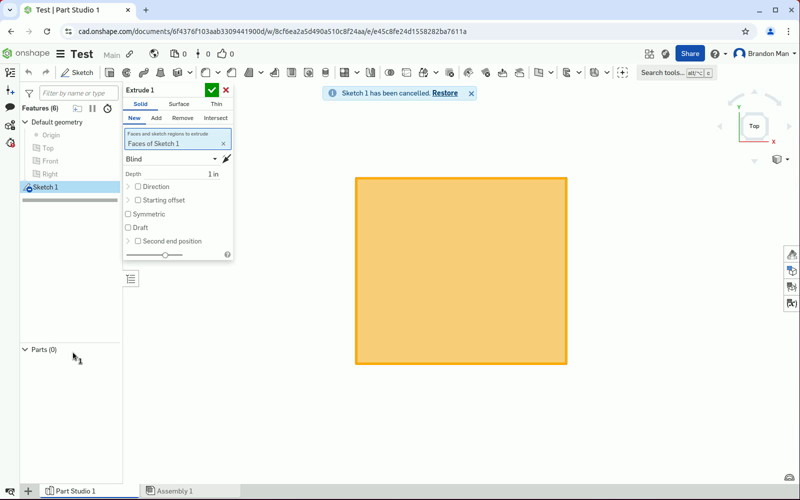
mouse_move(143, 106)
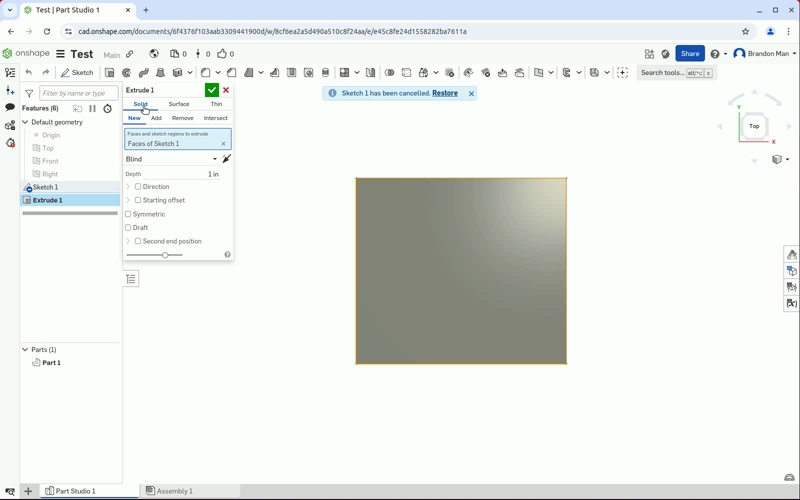
click(143, 106)
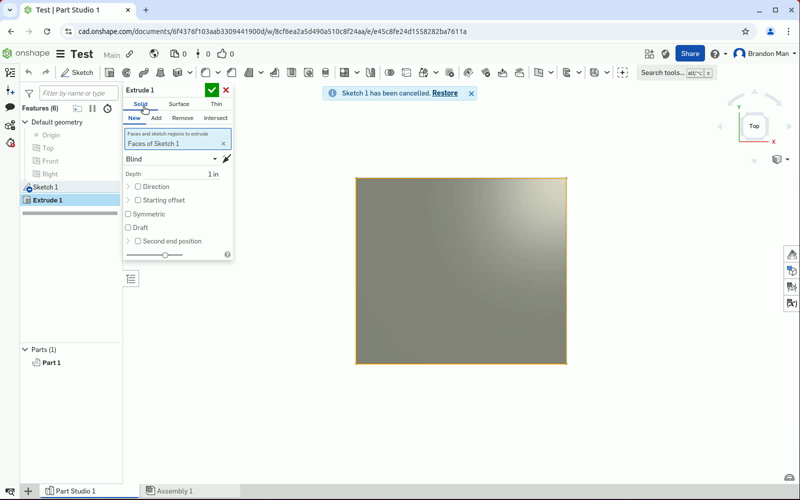
mouse_move(137, 120)
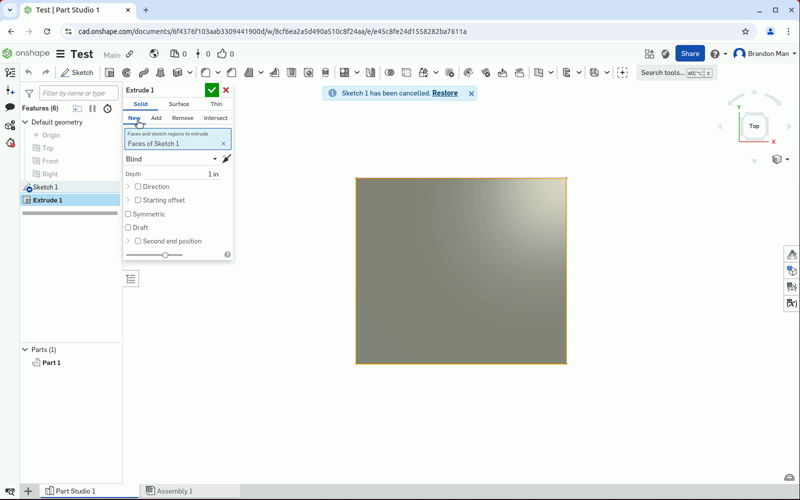
click(137, 120)
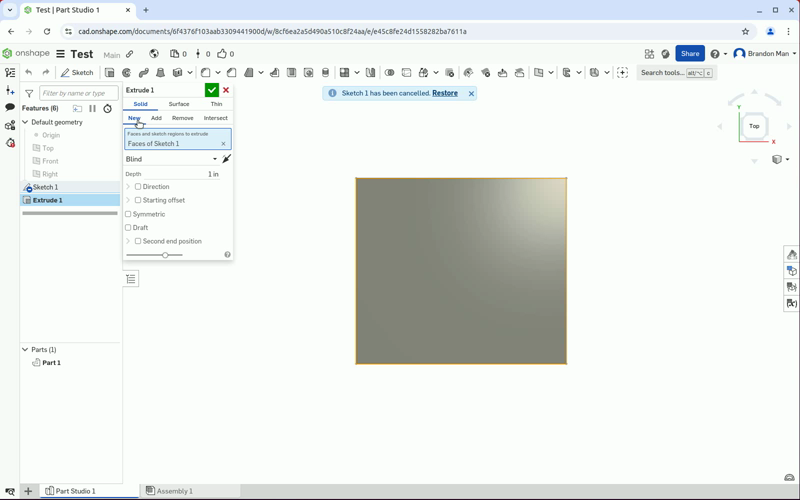
key(tab, 4)
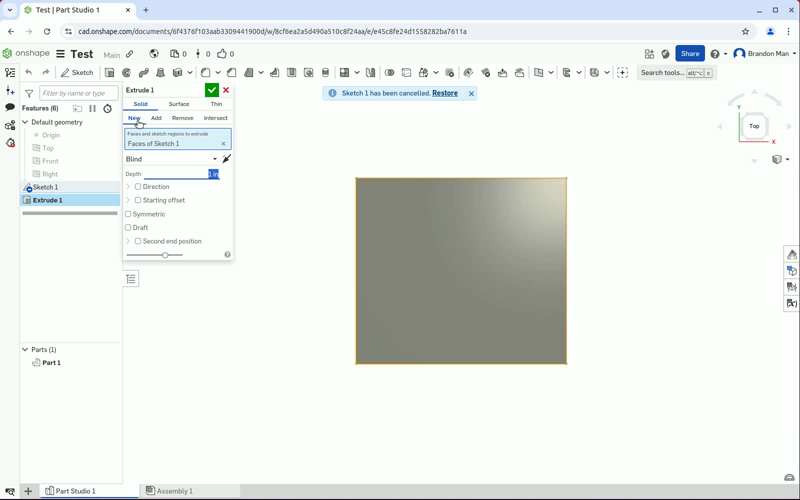
text(1.204)
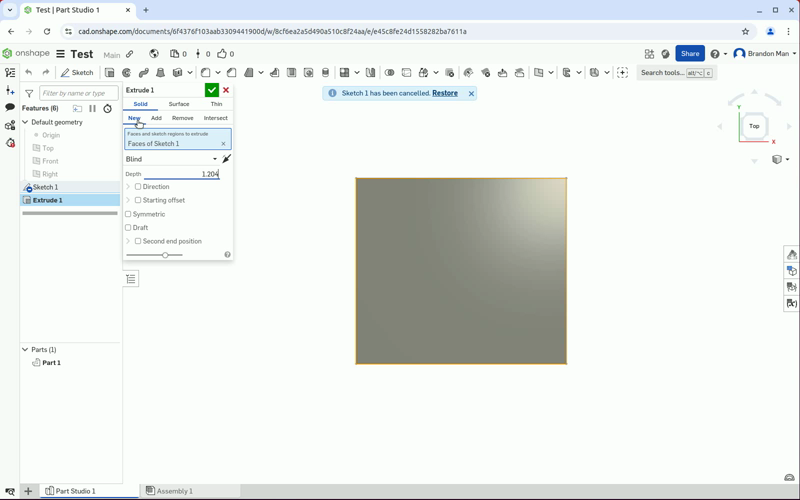
key(enter)
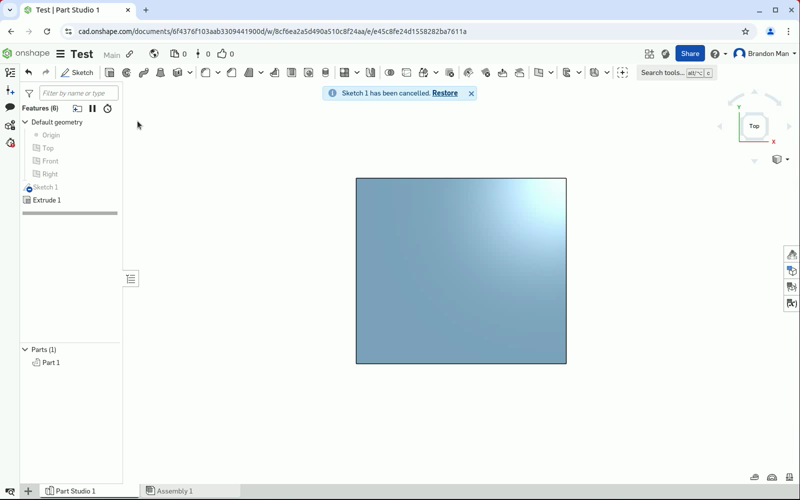
key(shift+h)
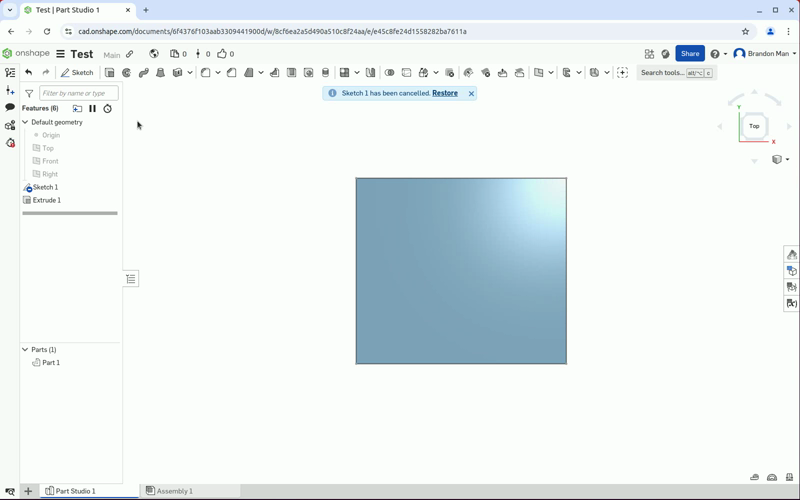
key(shift+h)
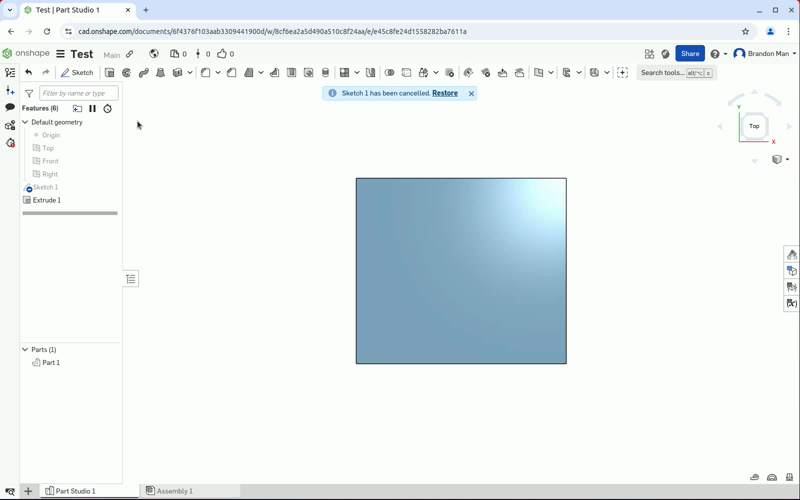
mouse_move(73, 189)
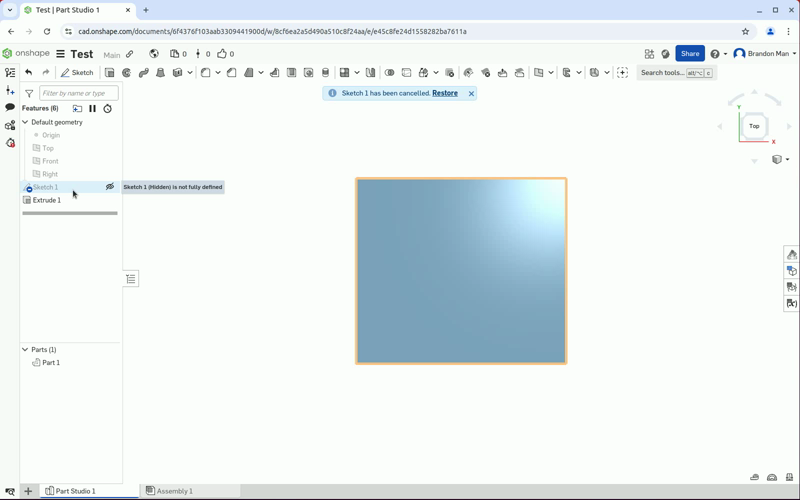
click(73, 189)
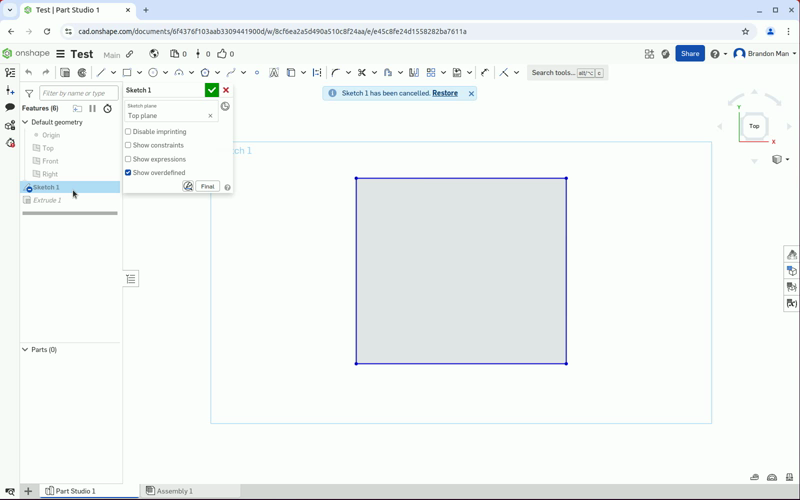
mouse_move(229, 92)
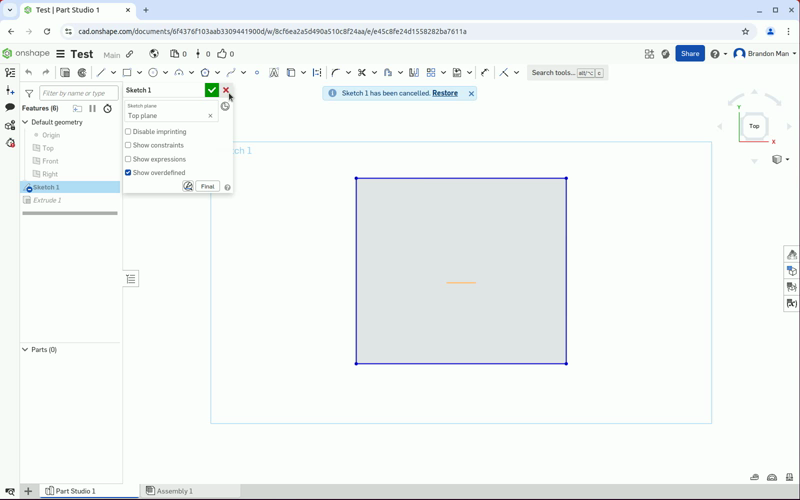
click(229, 92)
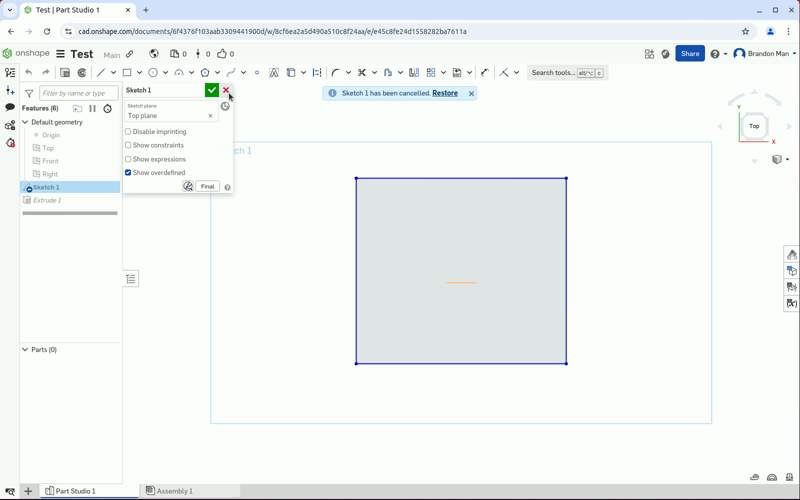
key(shift+s)
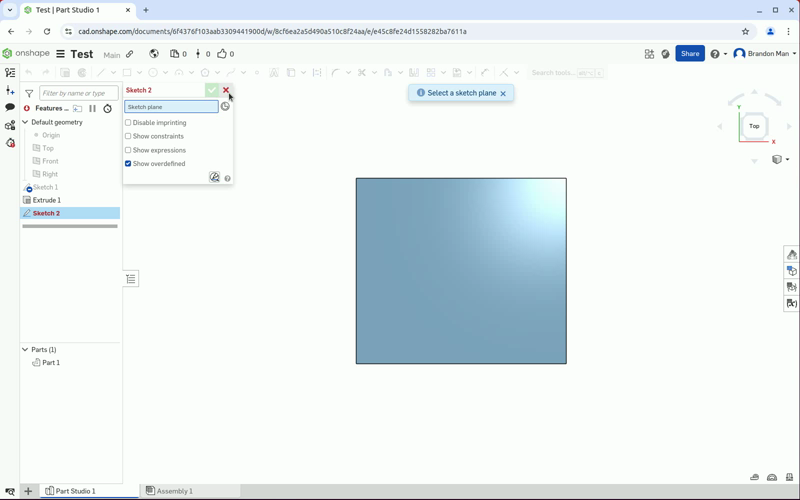
mouse_move(73, 150)
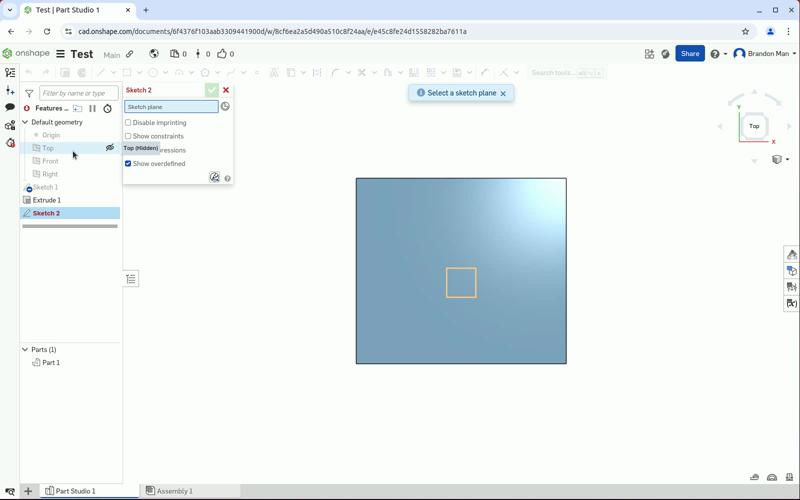
click(73, 150)
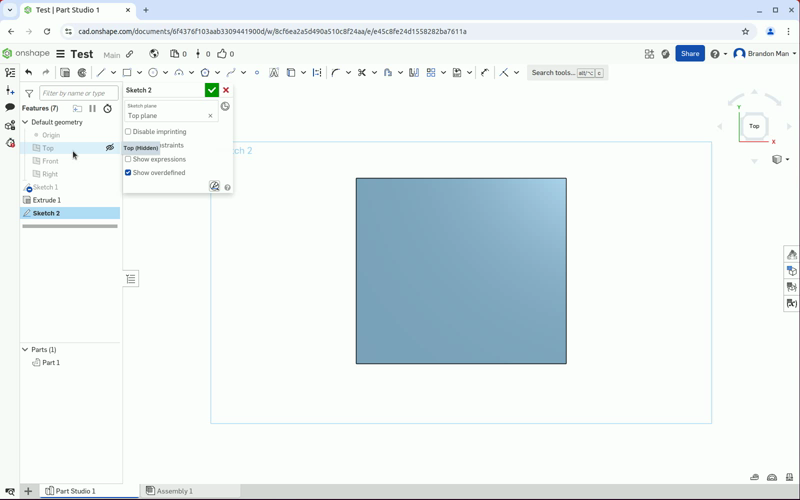
mouse_move(73, 352)
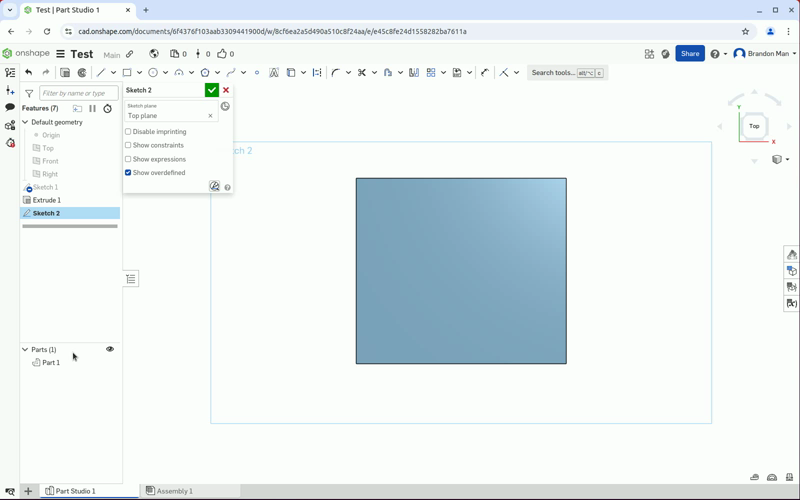
key(y)
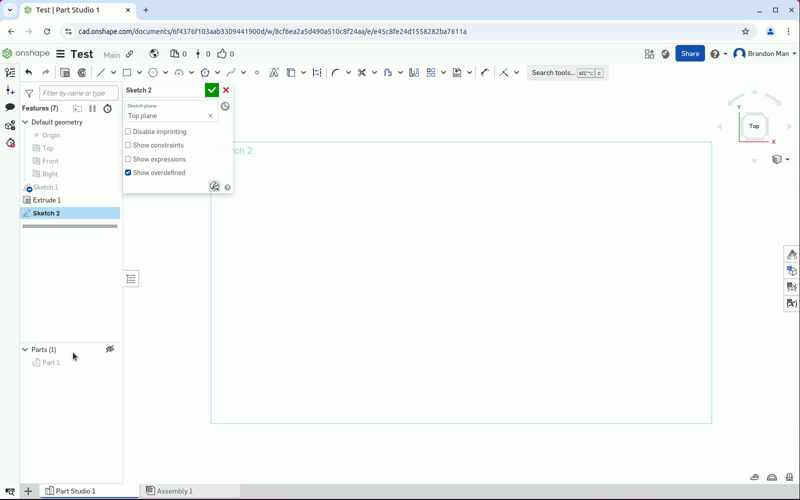
key(l)
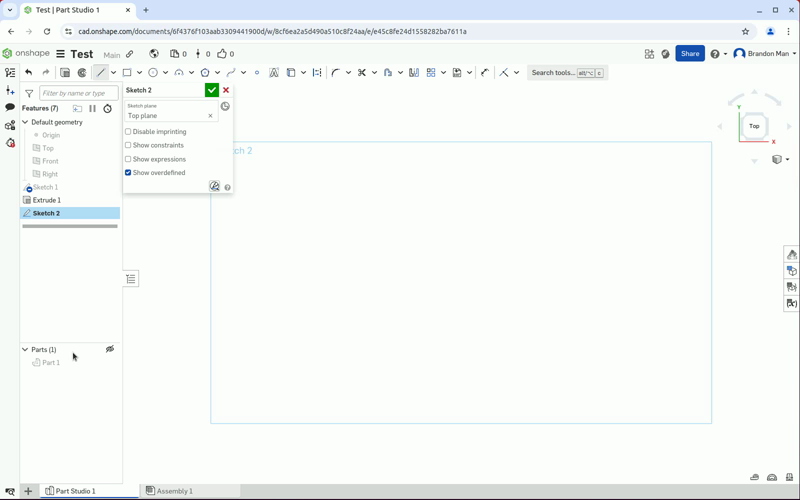
key_down(shift)
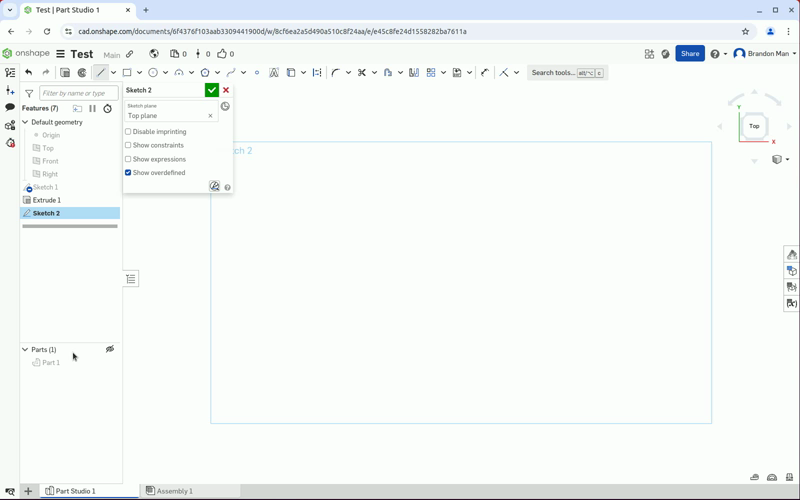
mouse_move(350, 369)
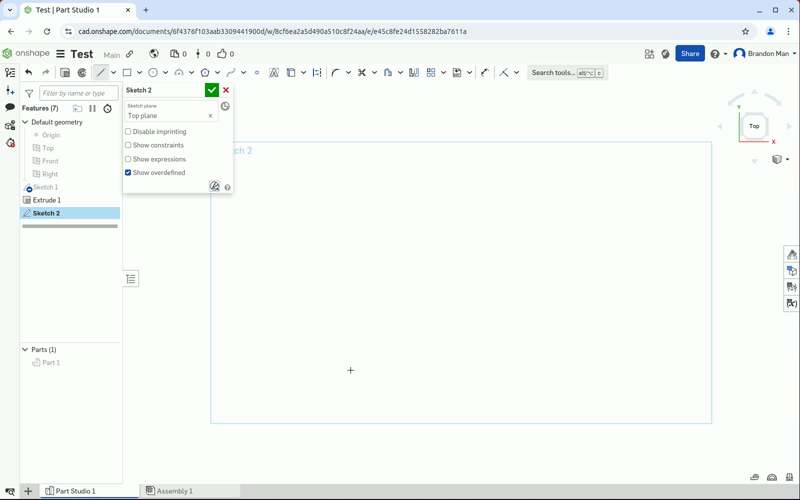
click(350, 369)
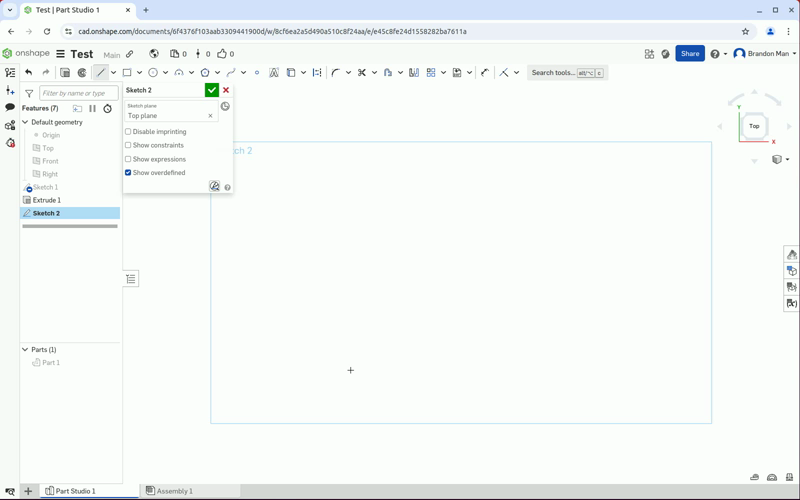
key_up(shift)
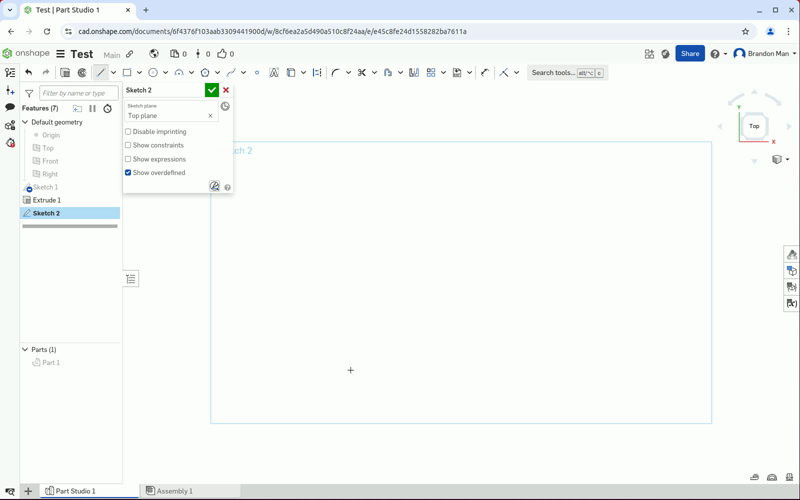
key_down(shift)
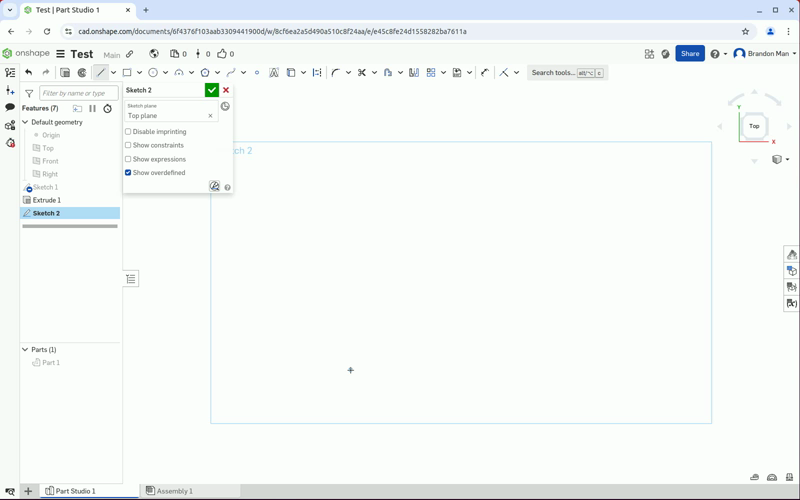
mouse_move(572, 369)
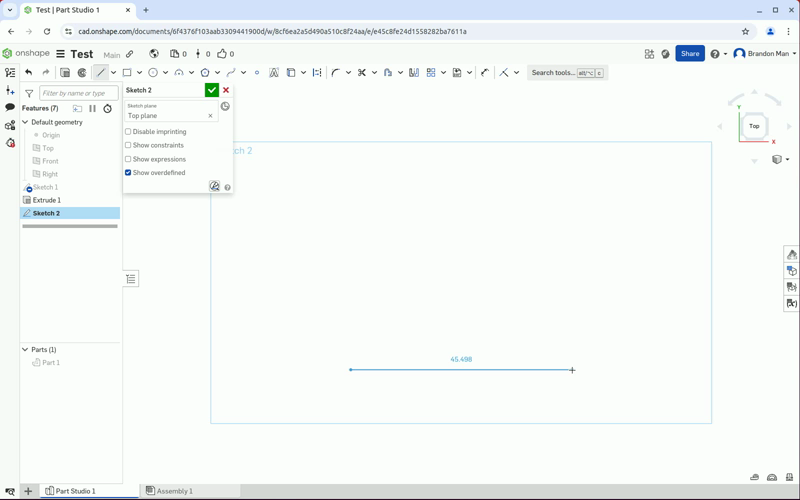
click(572, 369)
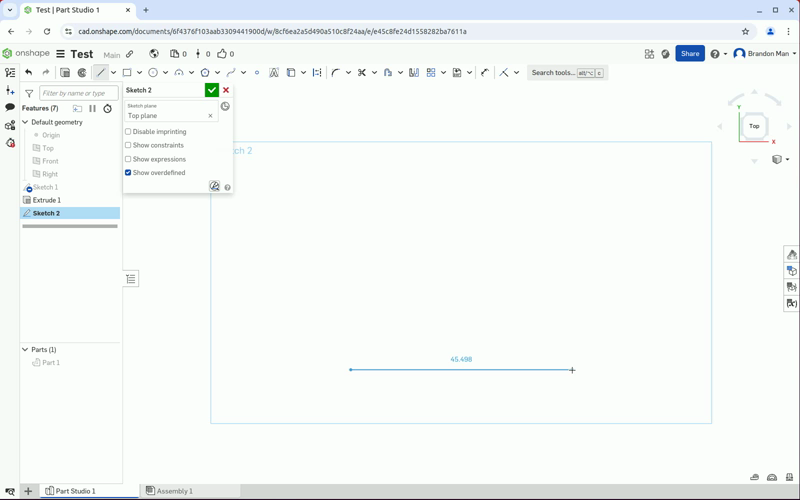
key_up(shift)
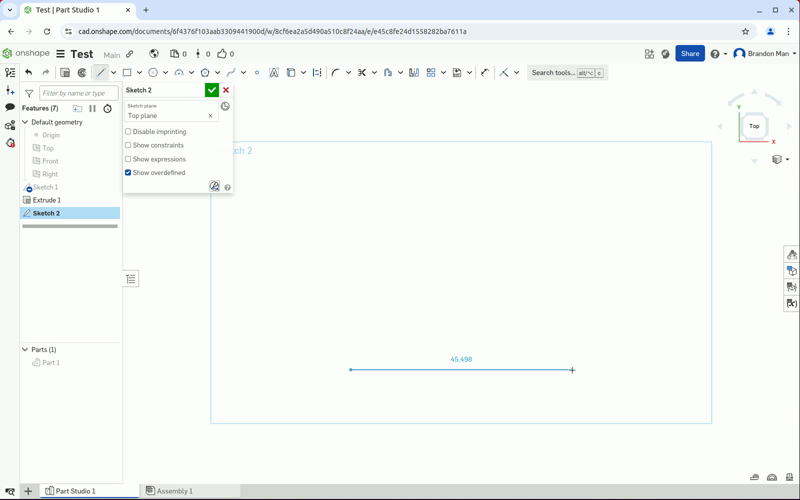
key_down(shift)
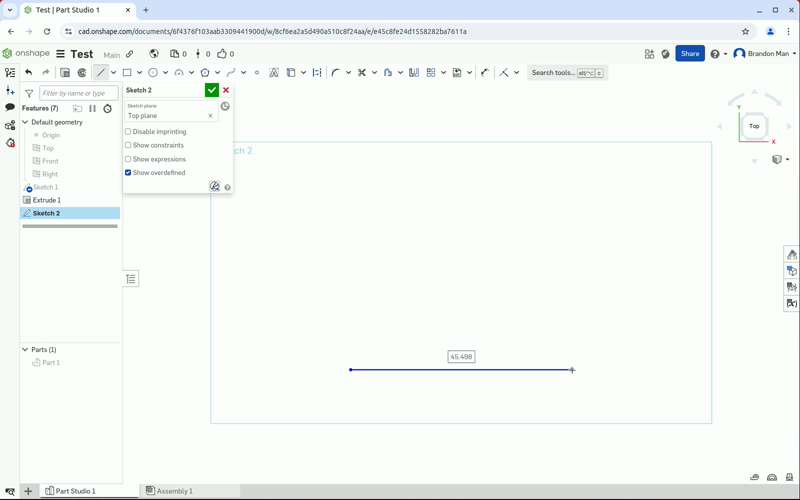
mouse_move(572, 171)
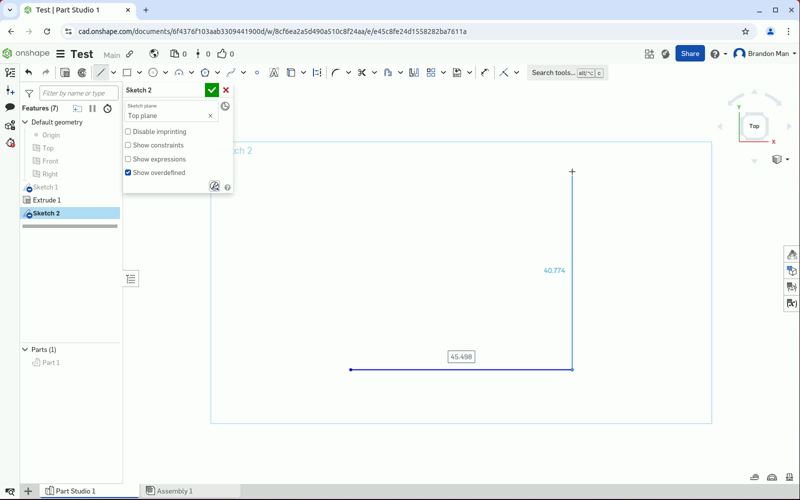
click(572, 171)
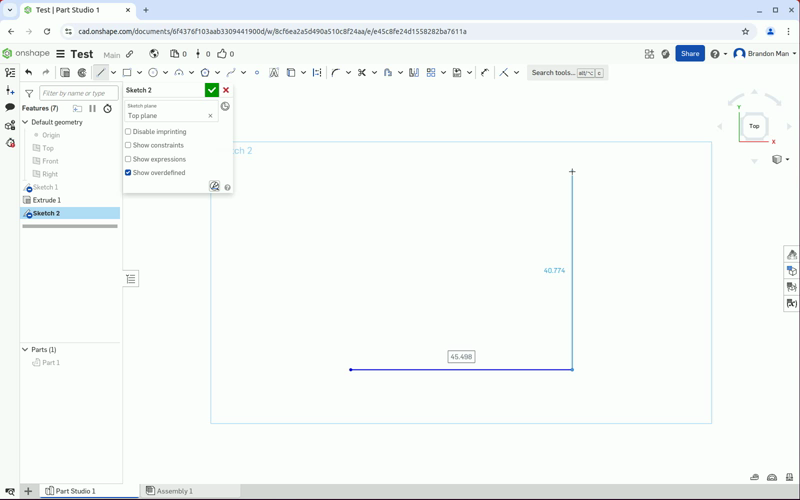
key_up(shift)
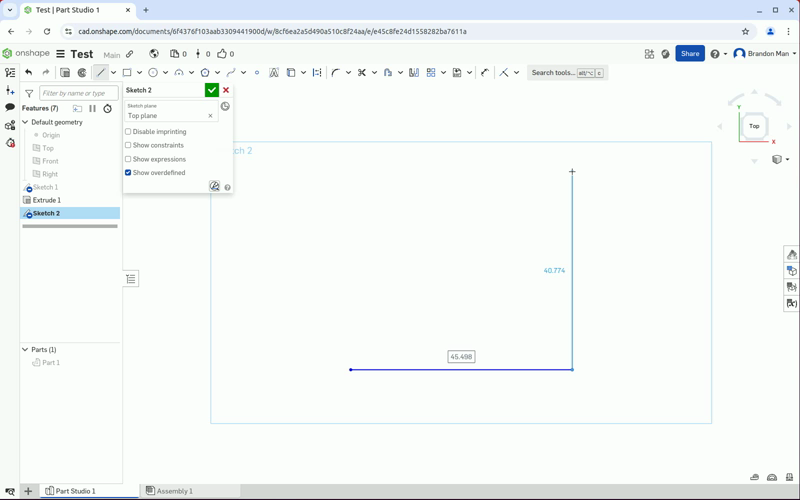
key_down(shift)
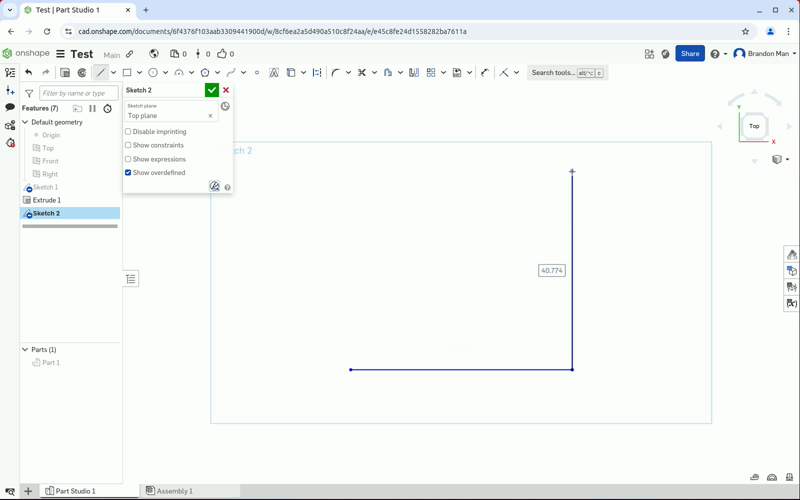
mouse_move(350, 171)
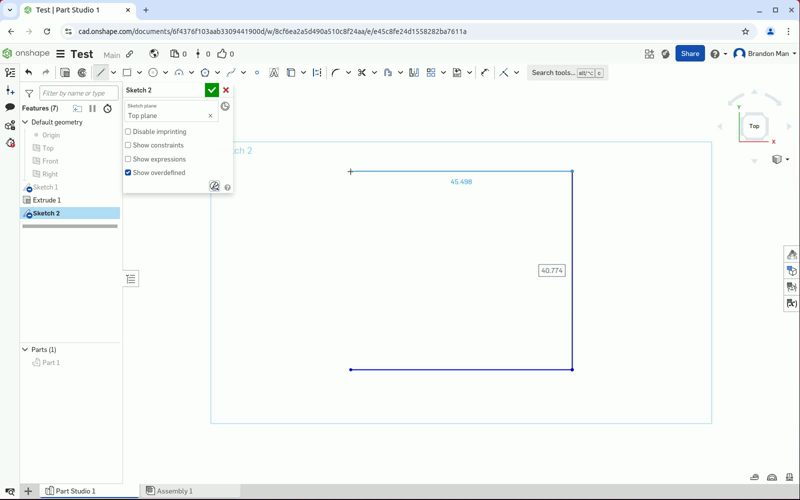
click(350, 171)
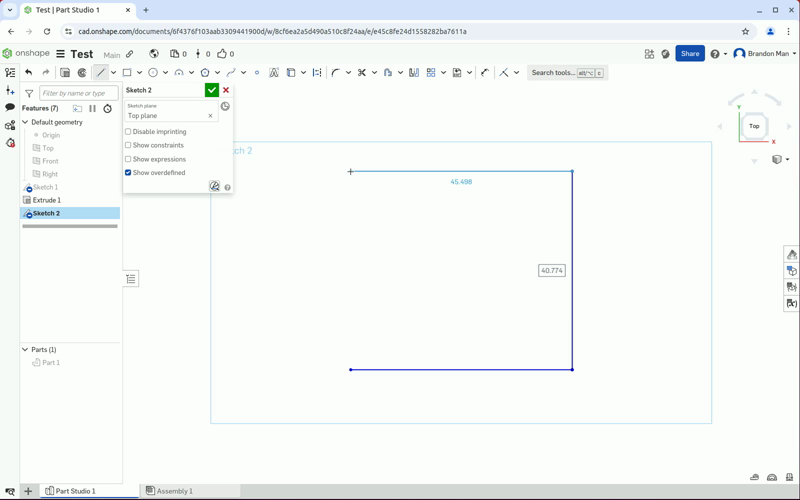
key_up(shift)
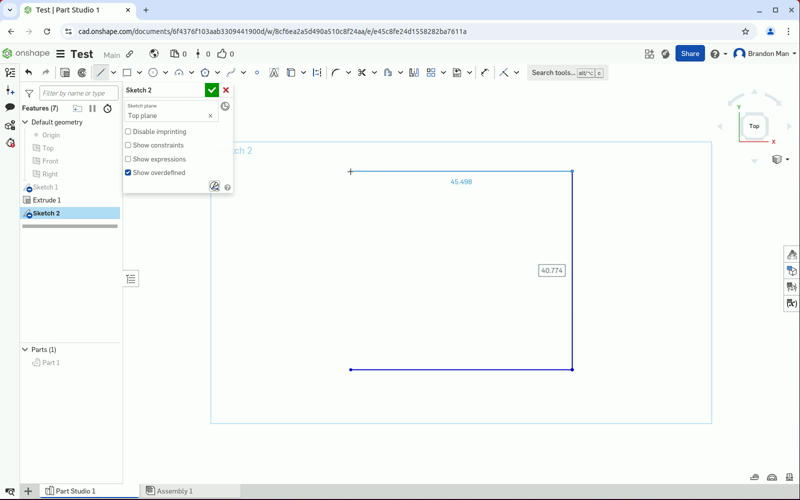
key_down(shift)
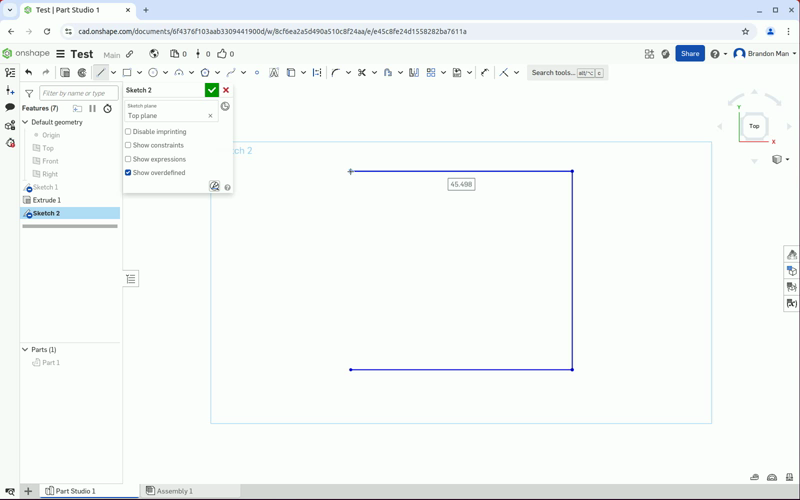
mouse_move(350, 369)
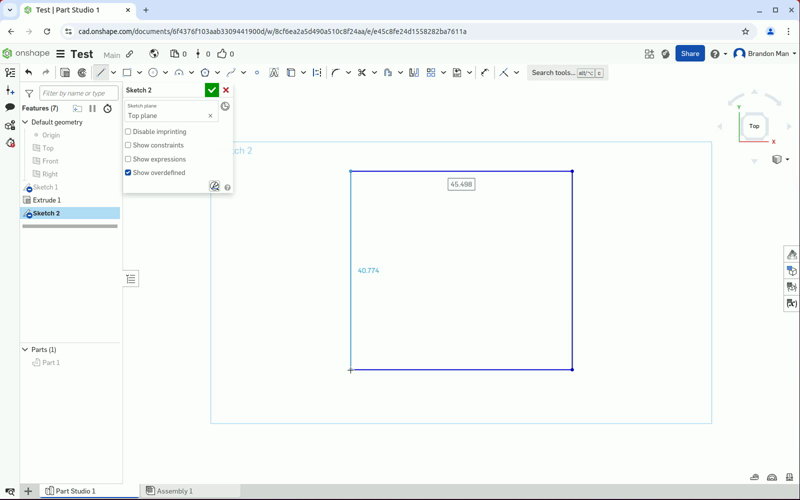
key_up(shift)
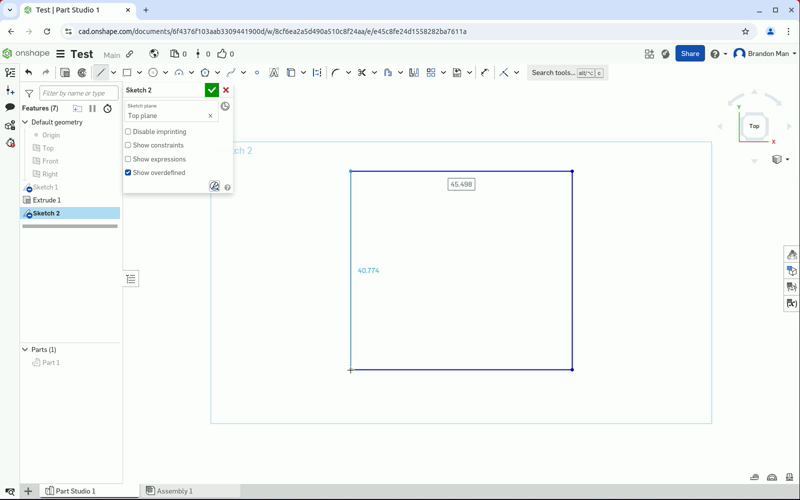
click(350, 369)
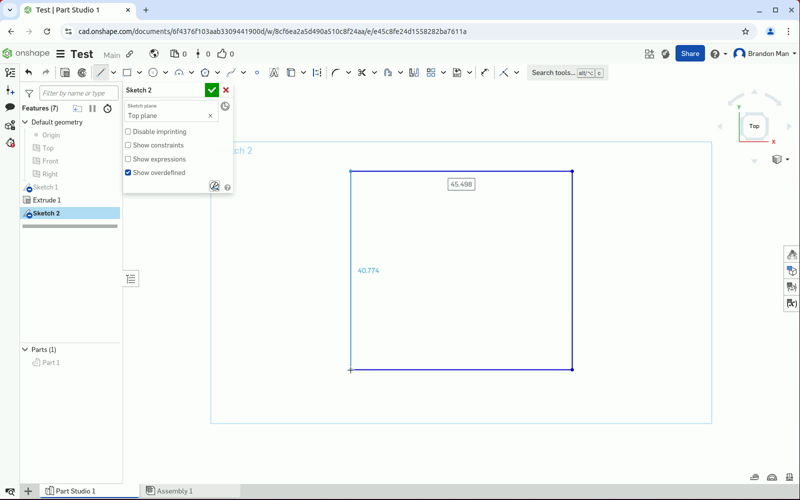
key(esc)
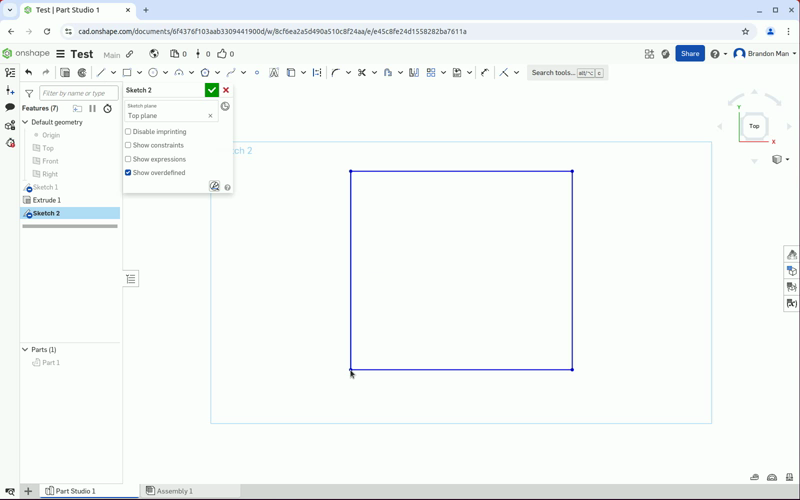
key(l)
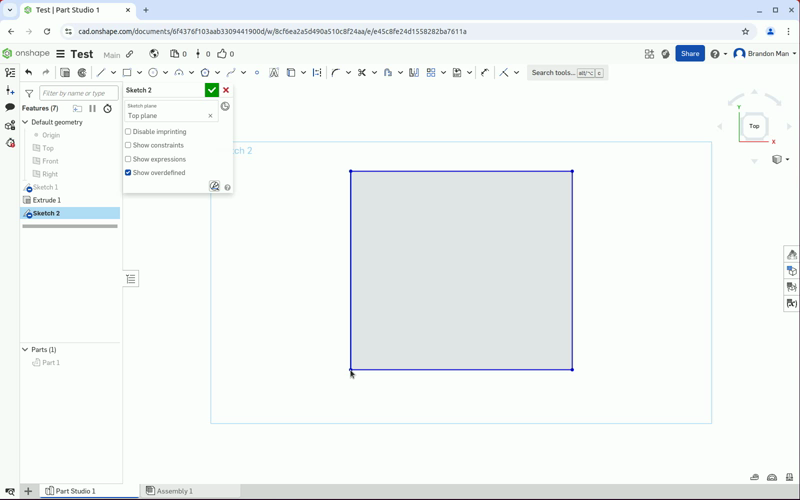
key_down(shift)
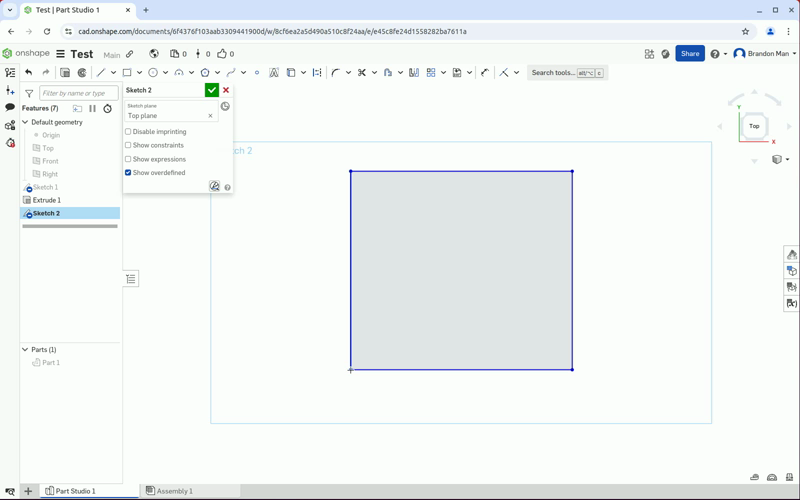
mouse_move(355, 362)
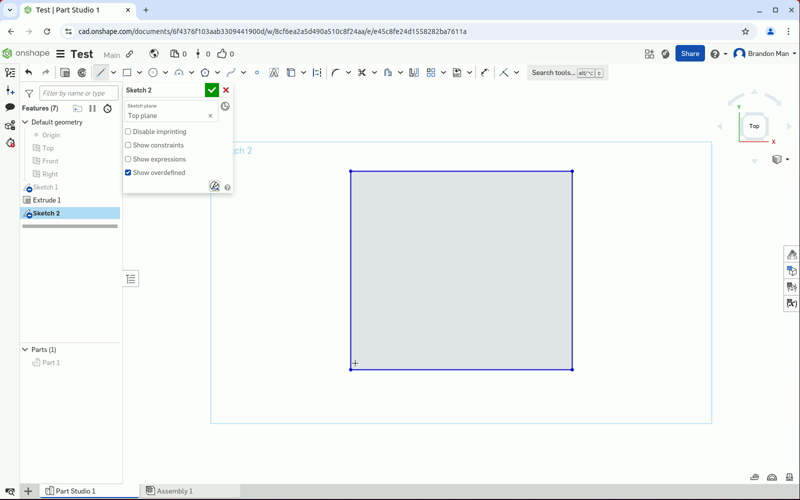
click(355, 362)
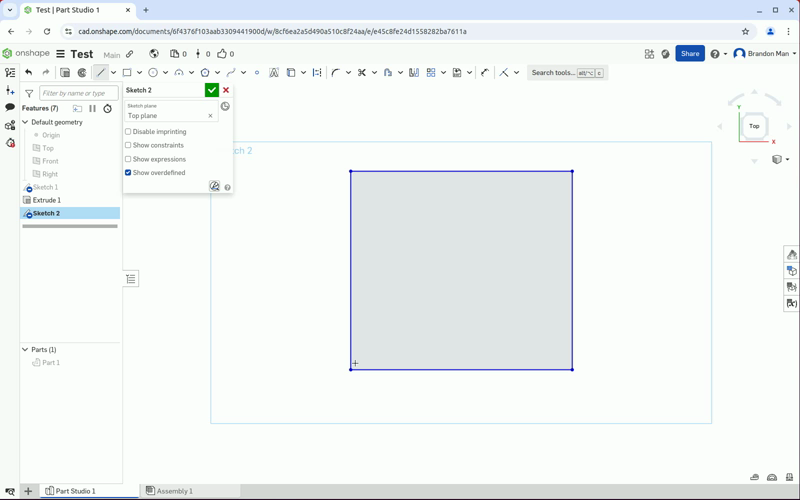
key_up(shift)
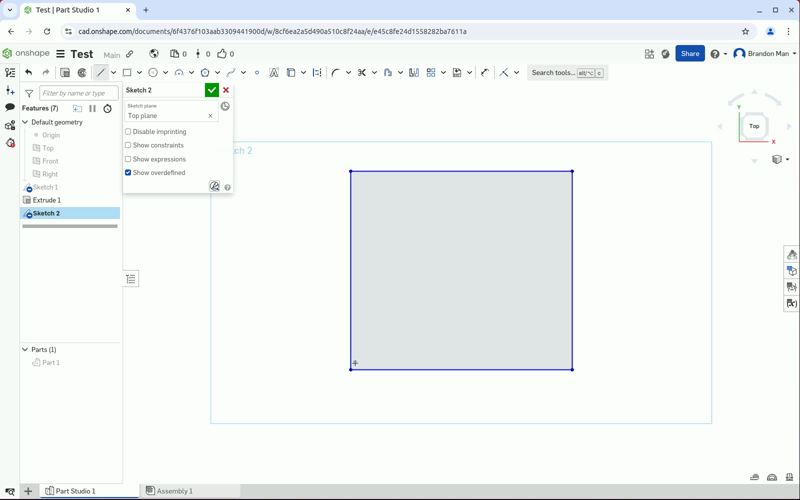
key_down(shift)
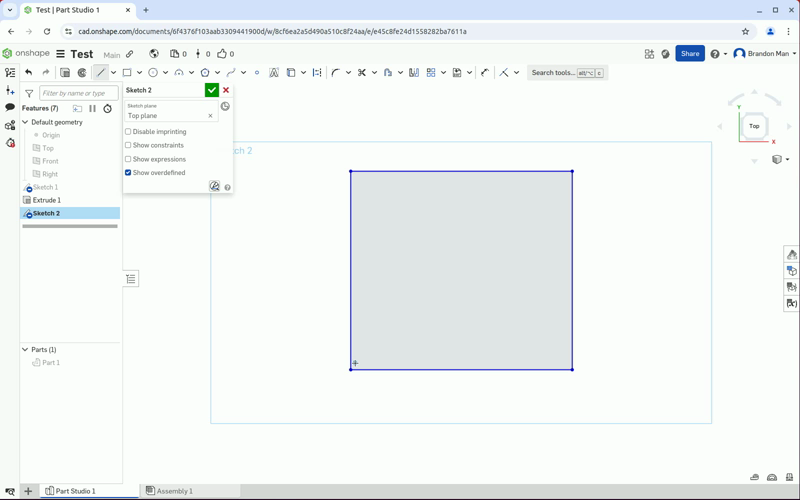
mouse_move(565, 362)
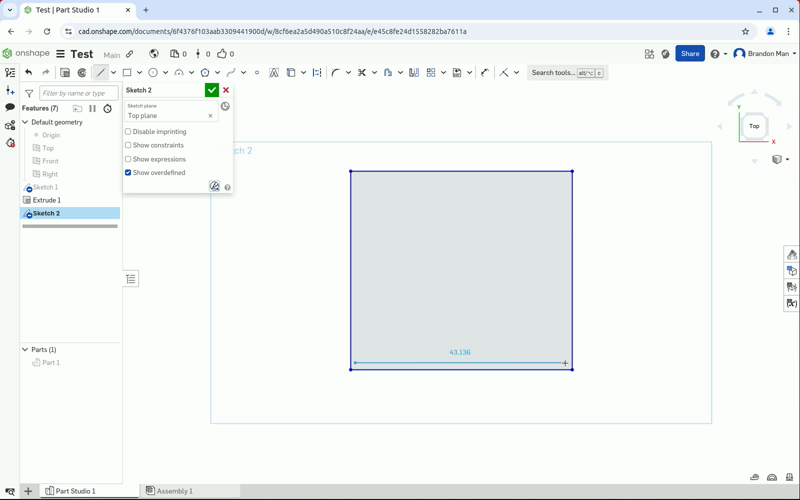
click(565, 362)
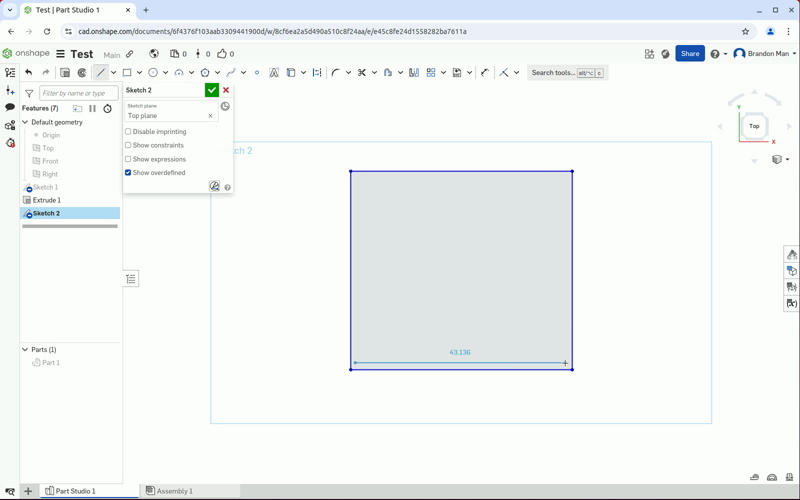
key_up(shift)
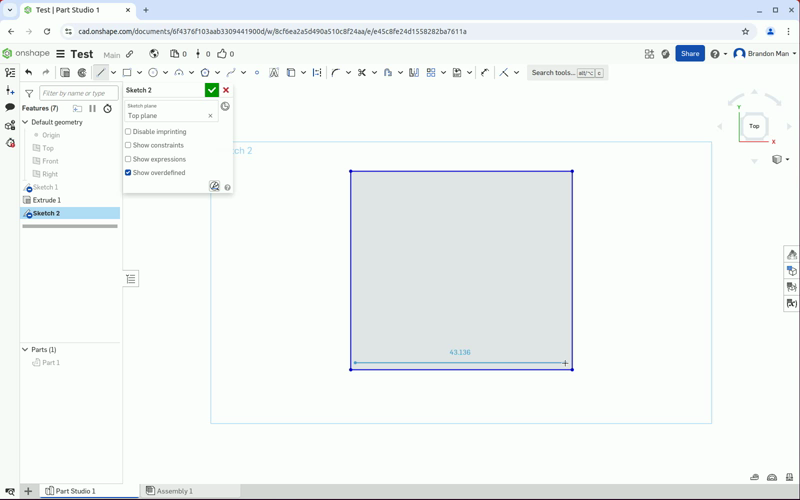
key_down(shift)
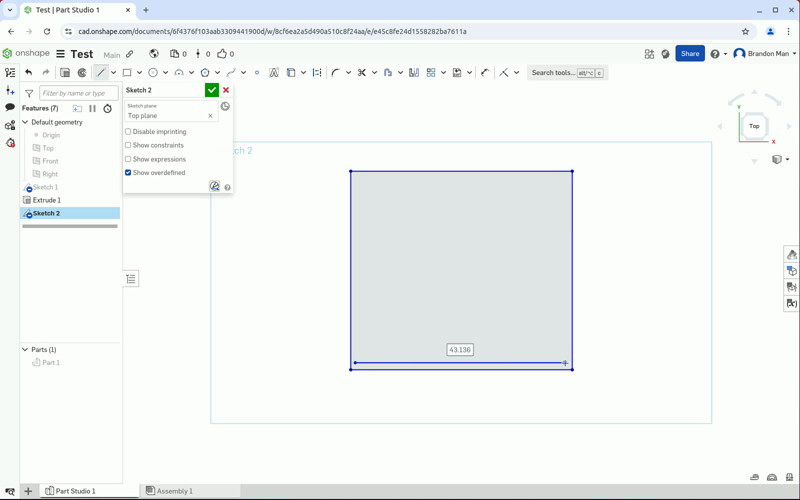
mouse_move(565, 176)
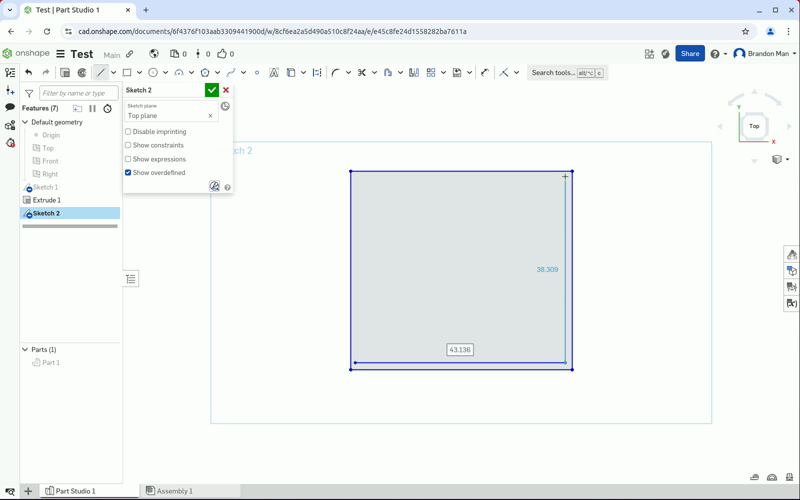
click(565, 176)
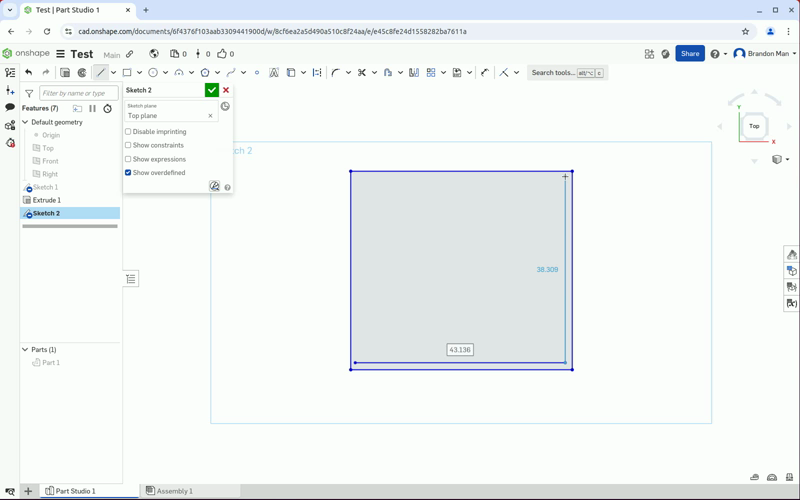
key_up(shift)
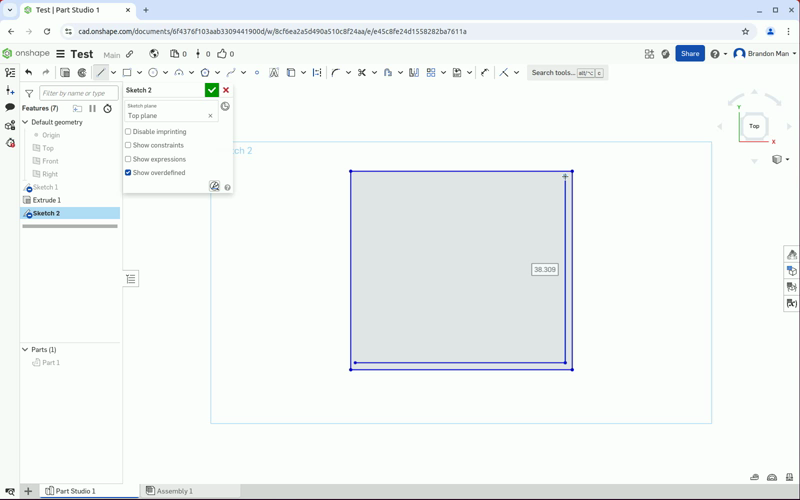
key_down(shift)
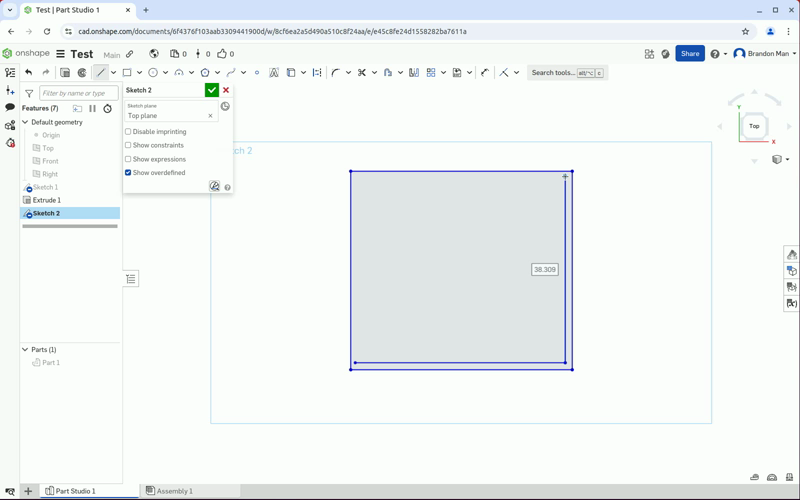
mouse_move(355, 176)
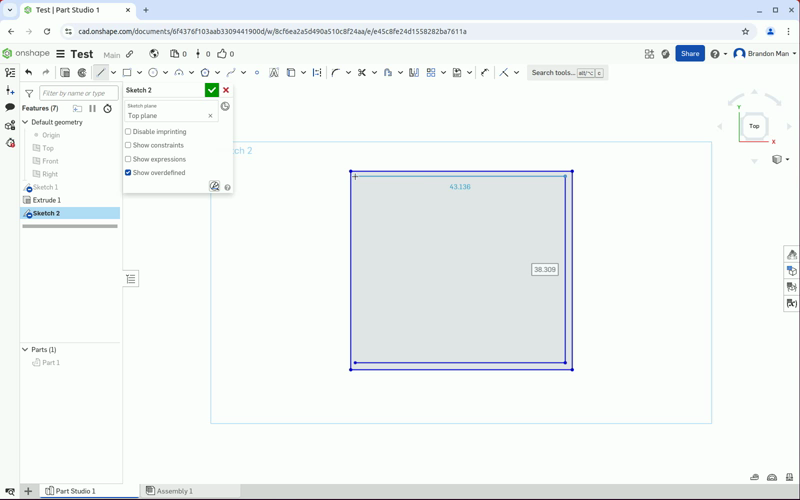
click(355, 176)
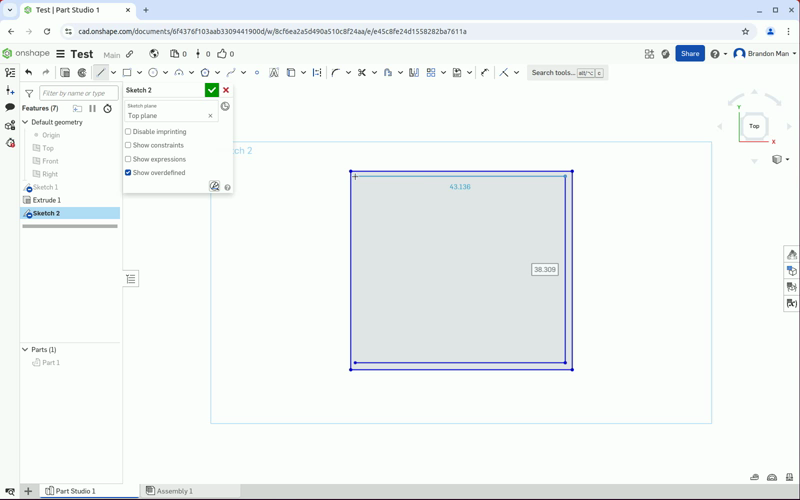
key_up(shift)
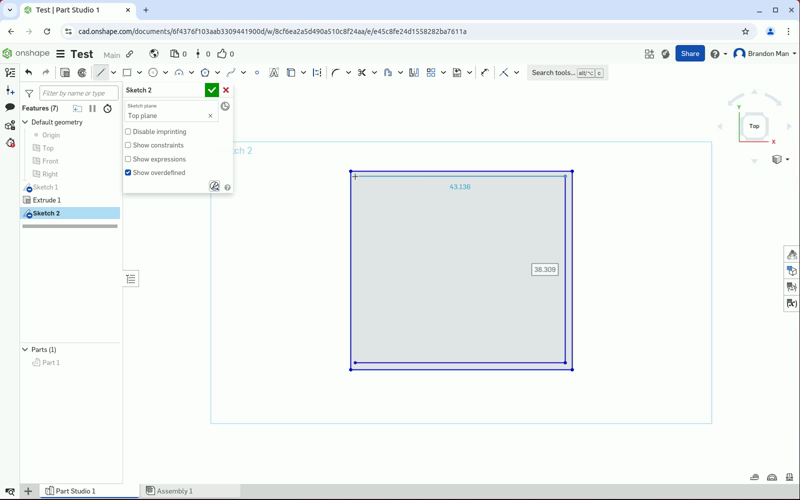
key_down(shift)
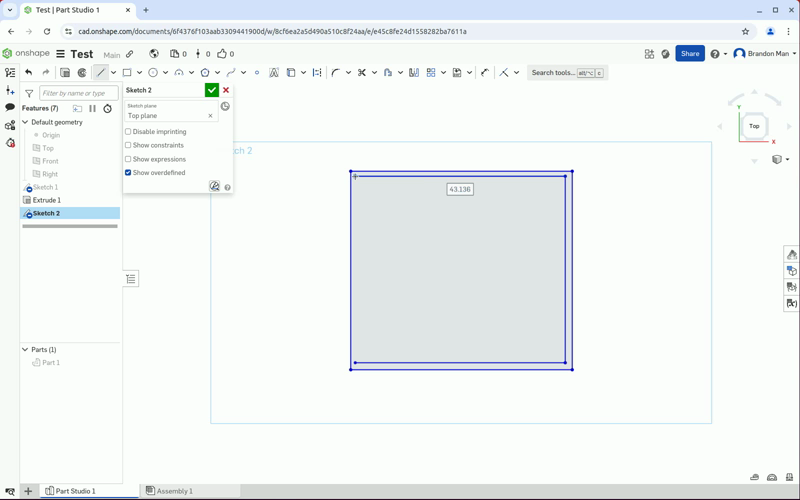
mouse_move(355, 362)
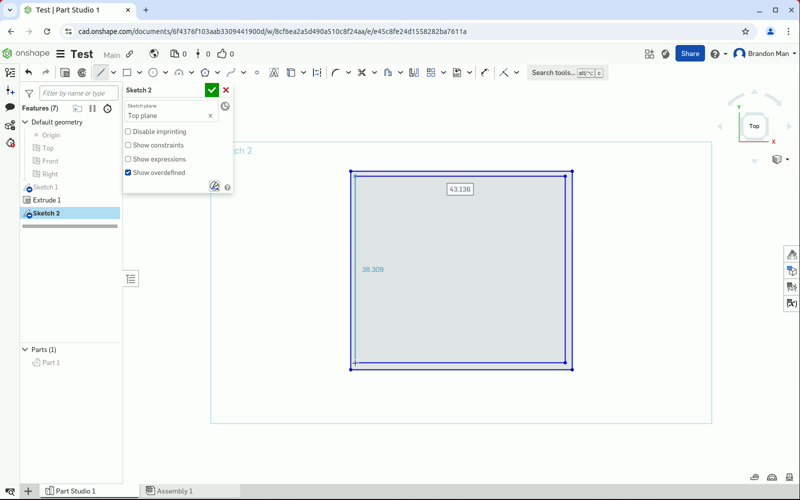
key_up(shift)
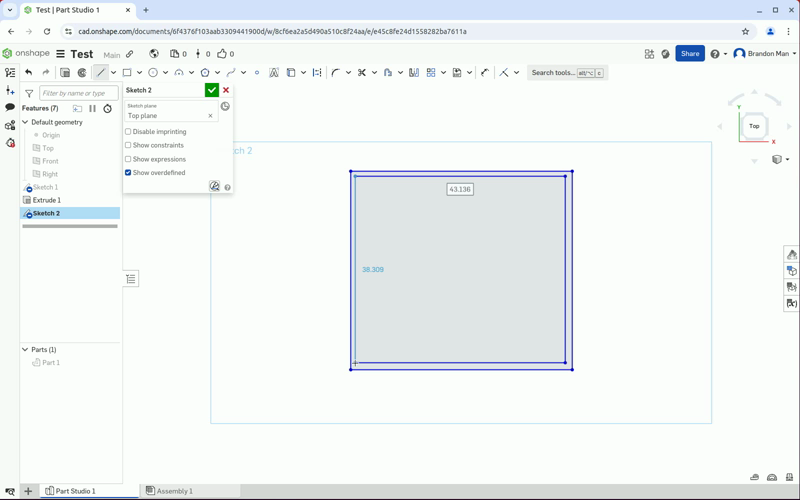
click(355, 362)
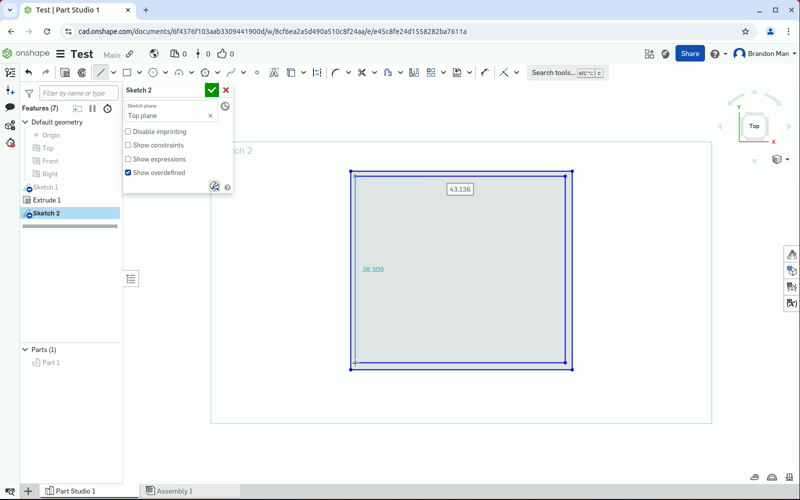
key(esc)
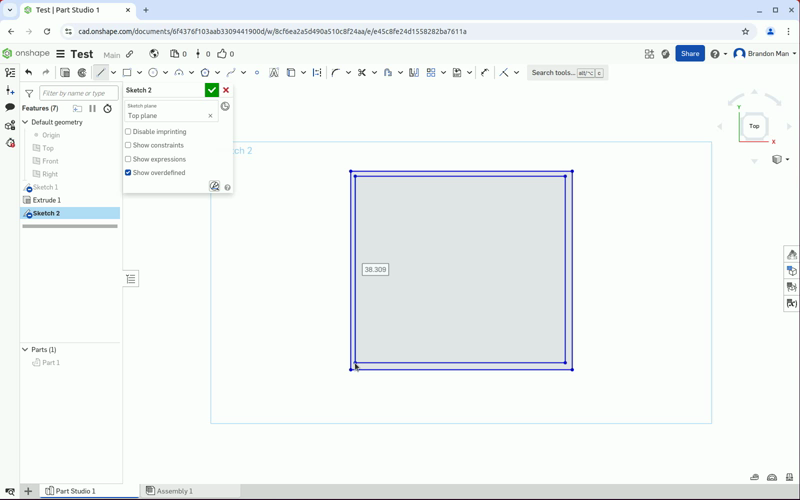
mouse_move(506, 366)
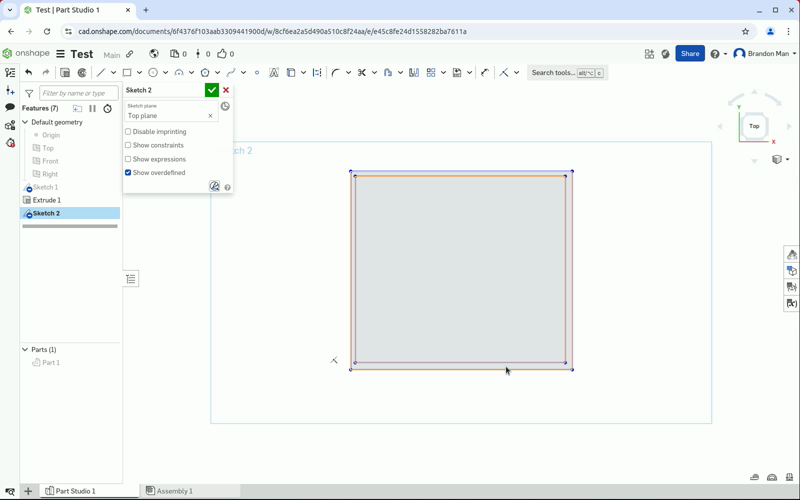
click(506, 366)
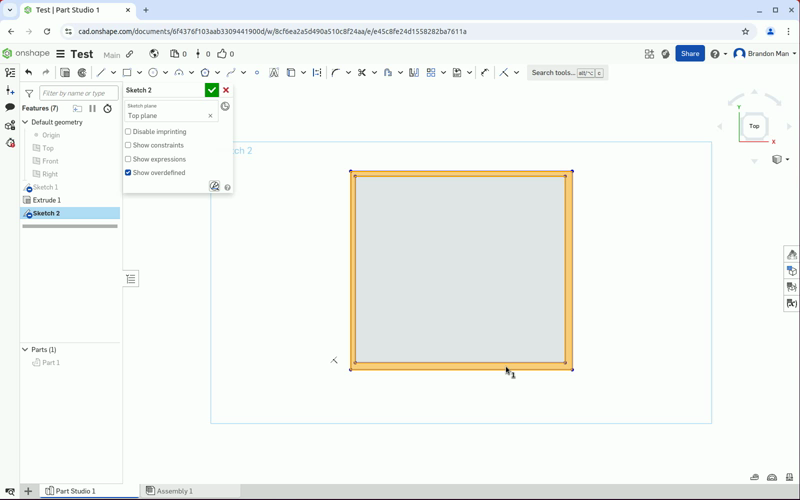
mouse_move(73, 352)
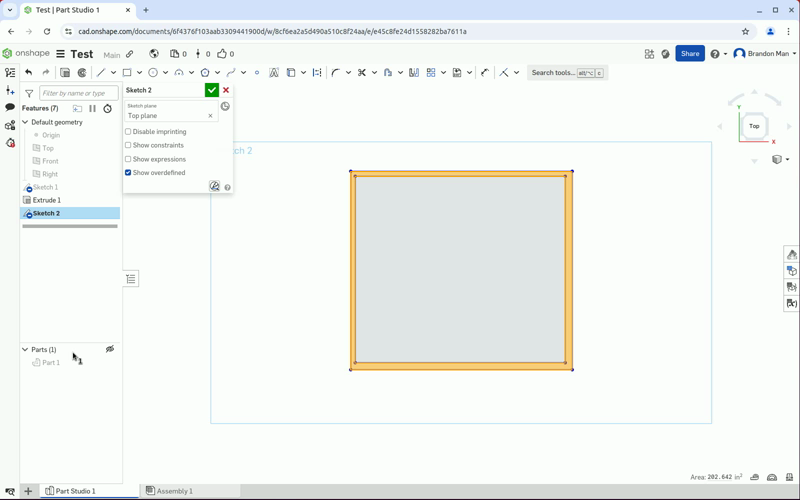
key(shift+y)
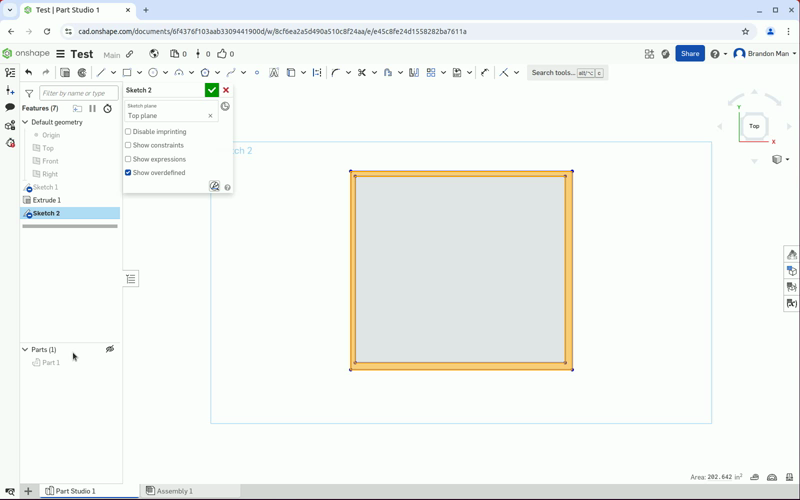
key(shift+e)
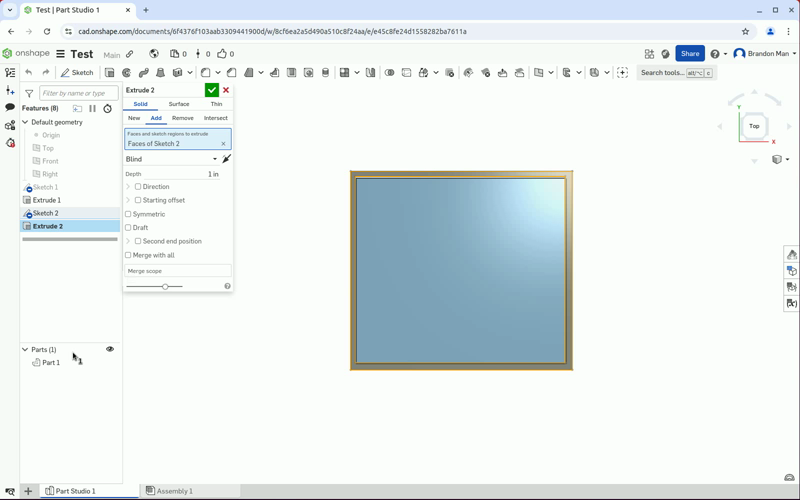
mouse_move(143, 106)
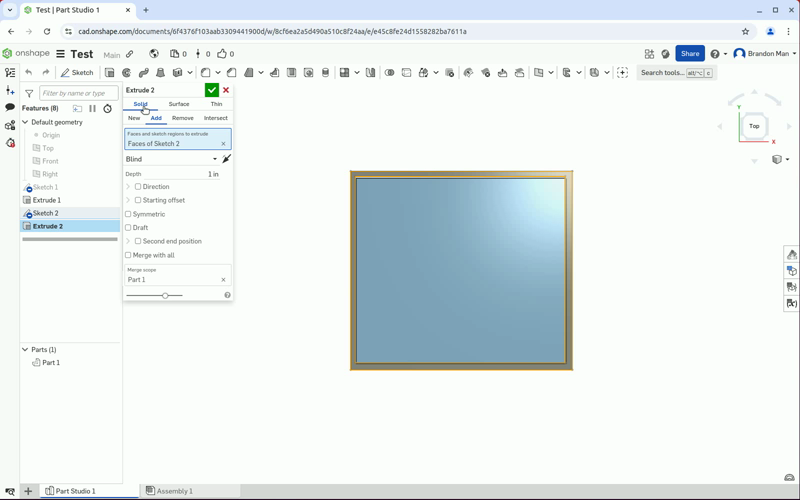
click(143, 106)
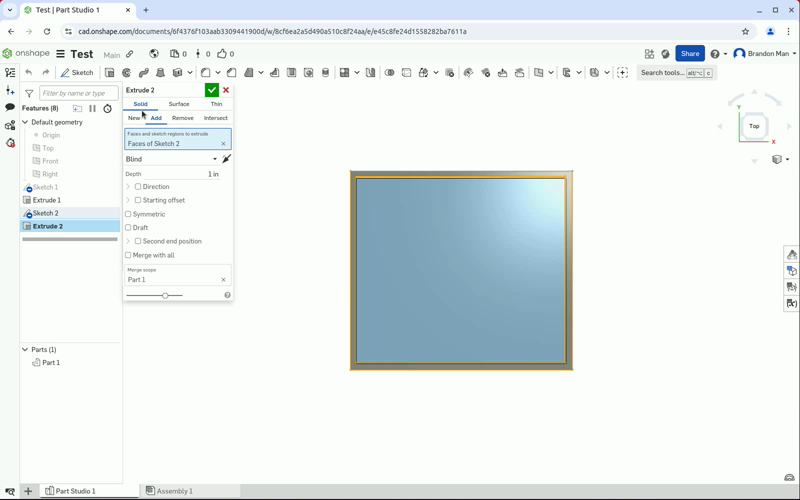
mouse_move(137, 120)
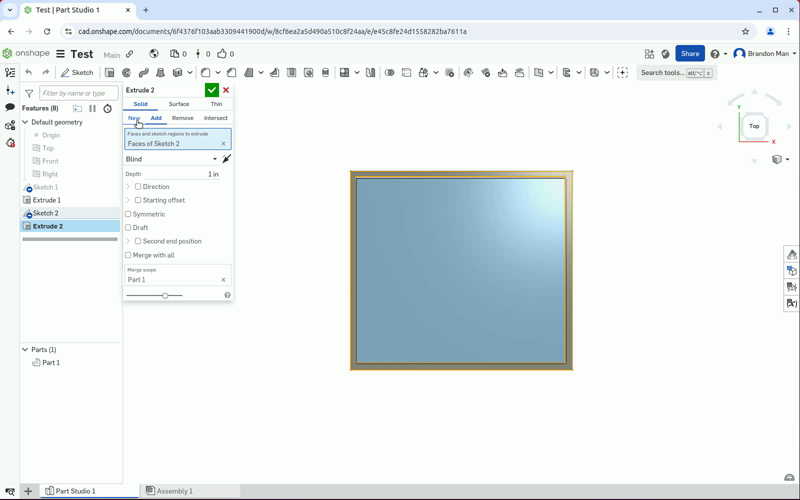
click(137, 120)
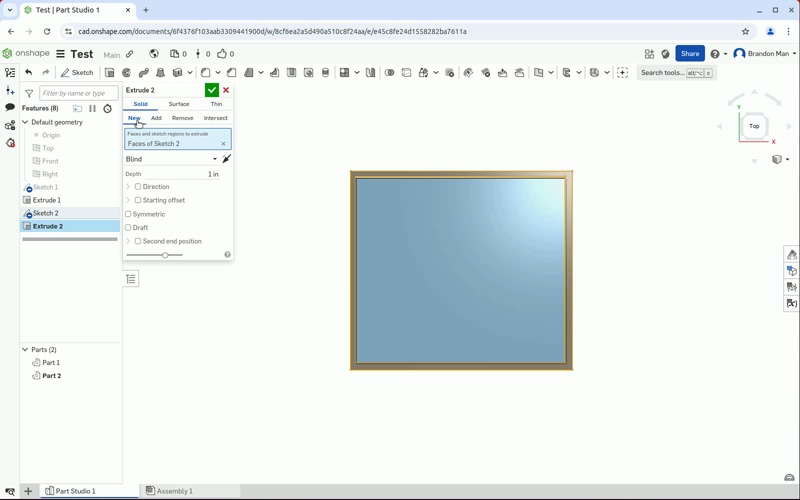
key(tab, 4)
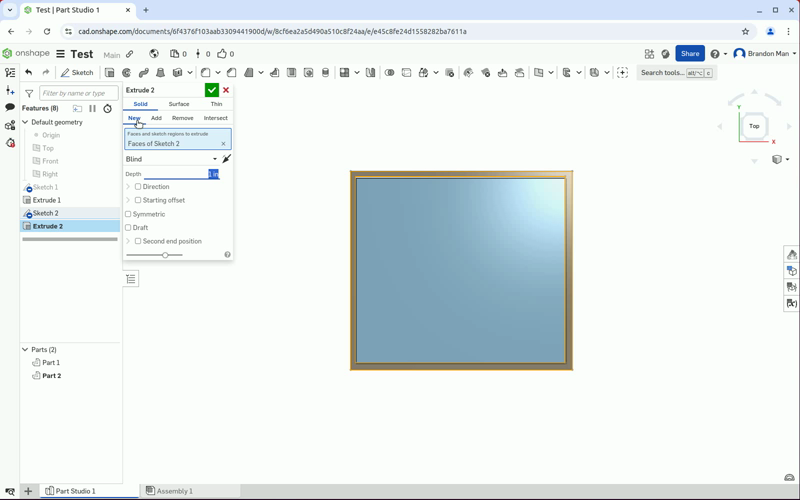
text(9.628)
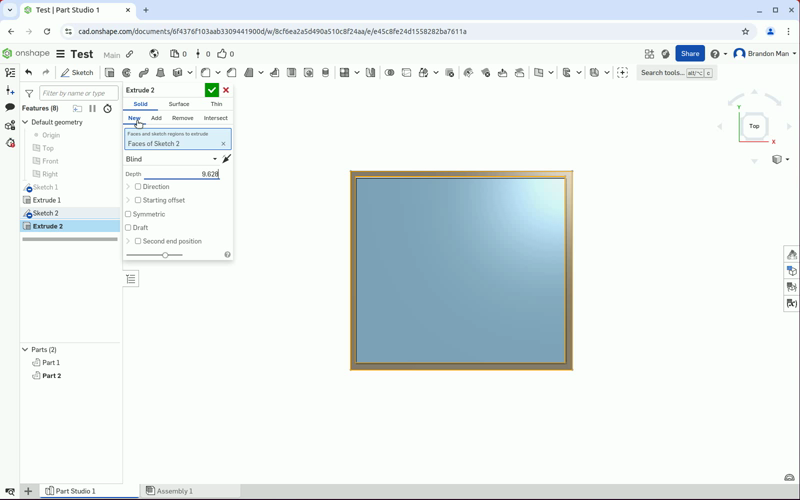
key(enter)
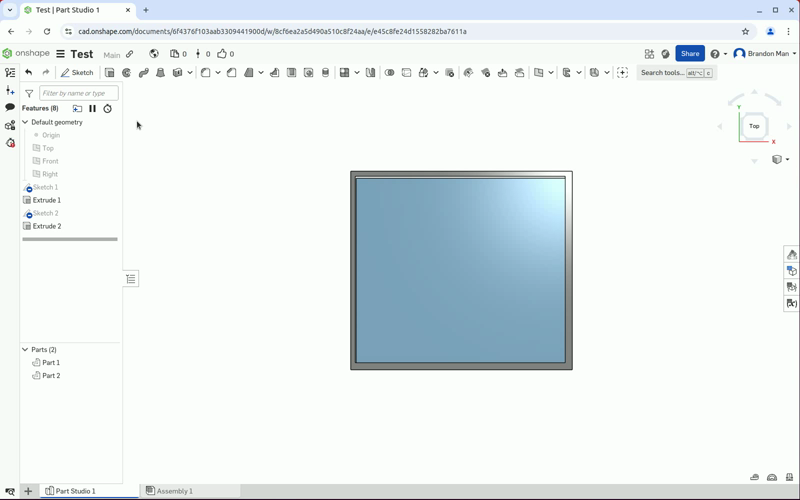
key(shift+h)
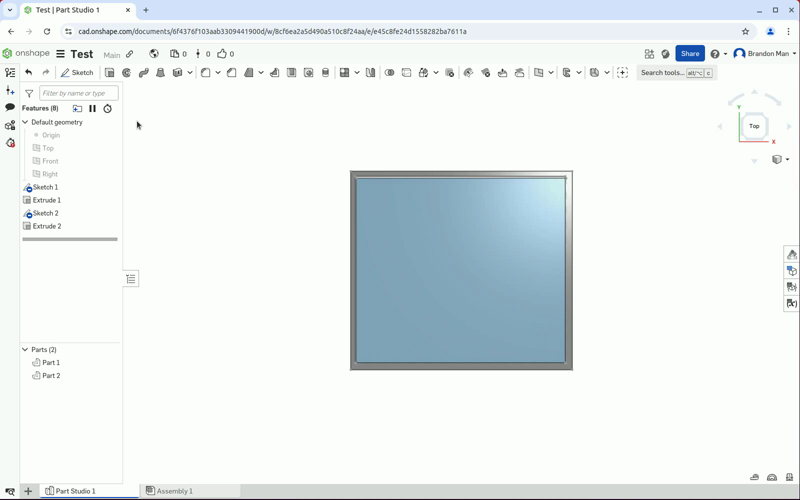
key(shift+h)
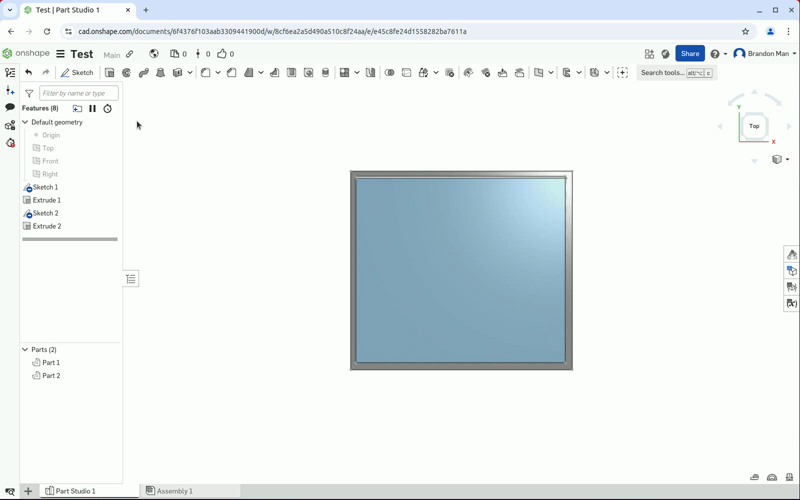
key(shift+7)
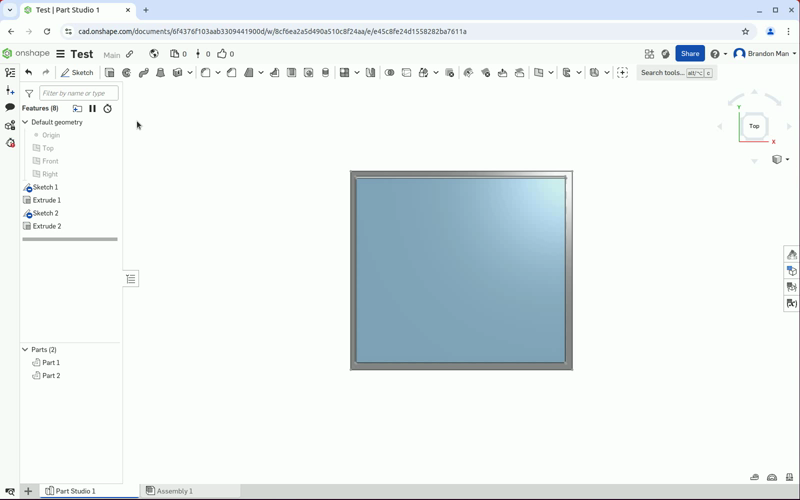
key(up, 3)
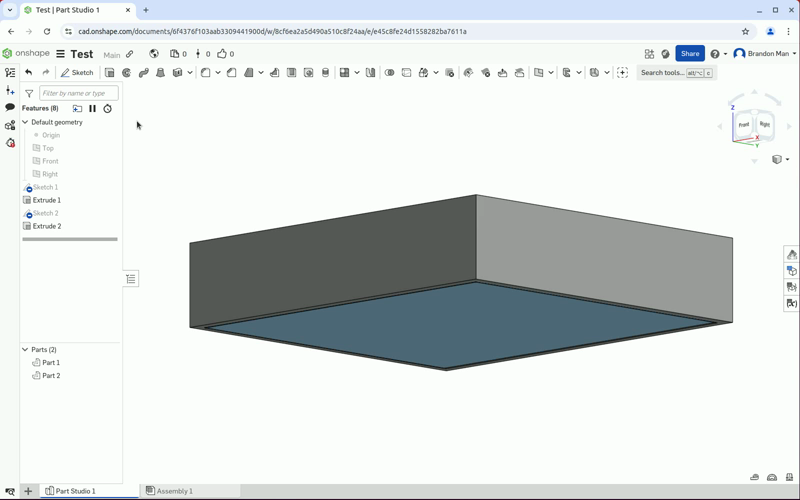
key(left, 3)
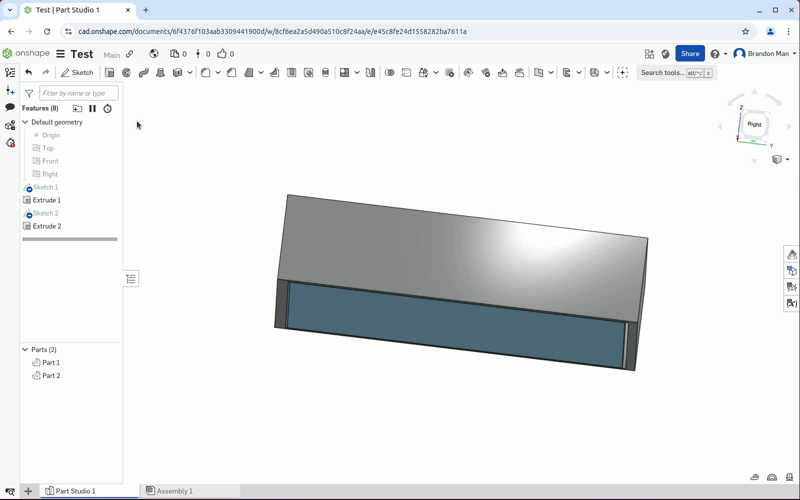
key(right, 3)
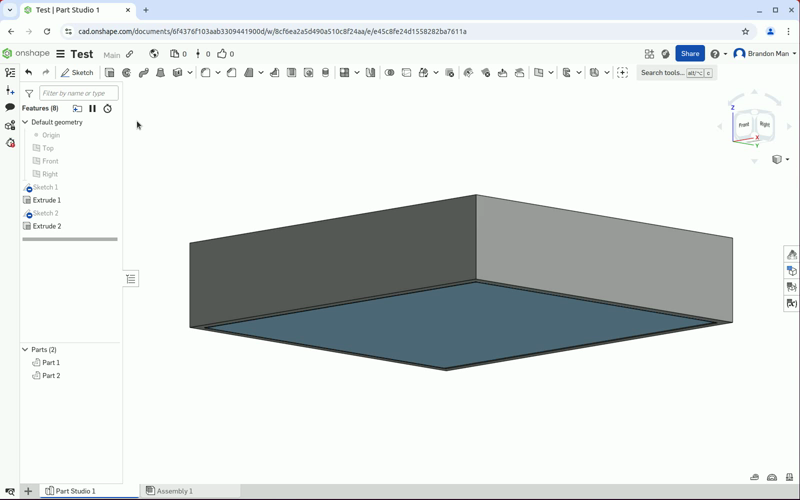
key(down, 3)
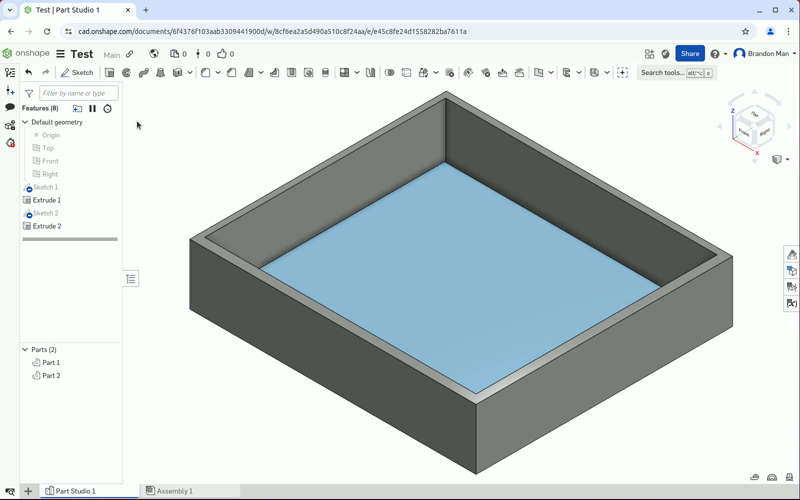
mouse_move(73, 189)
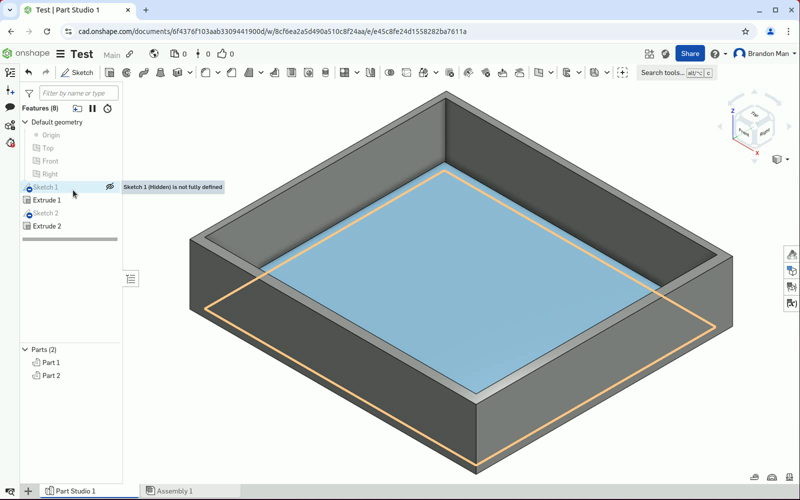
click(73, 189)